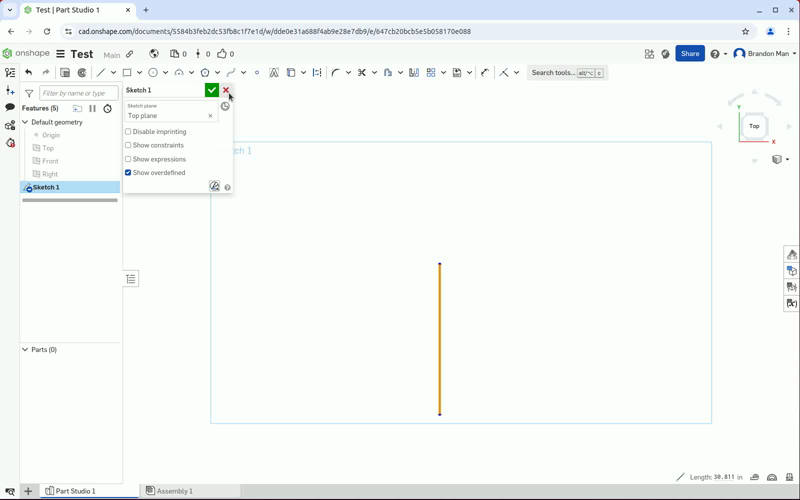
key(shift+h)
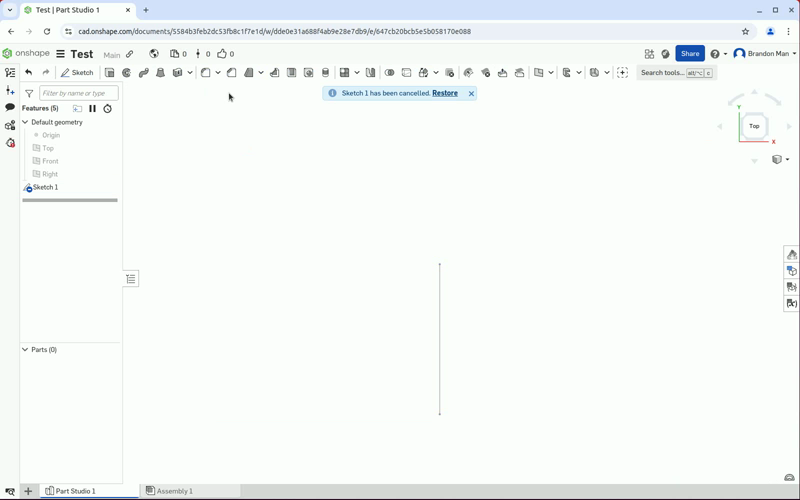
key(shift+s)
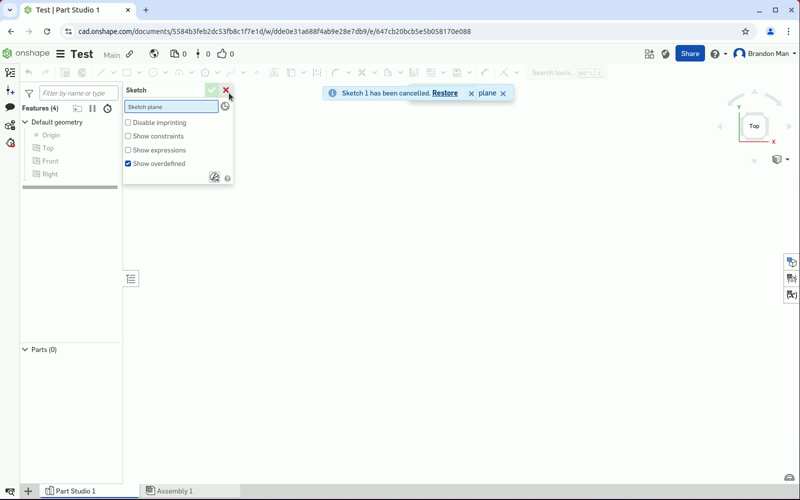
mouse_move(73, 150)
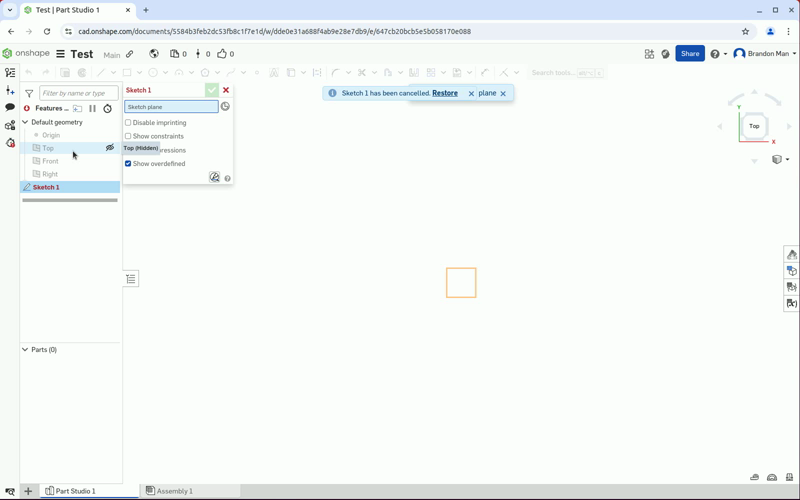
click(73, 150)
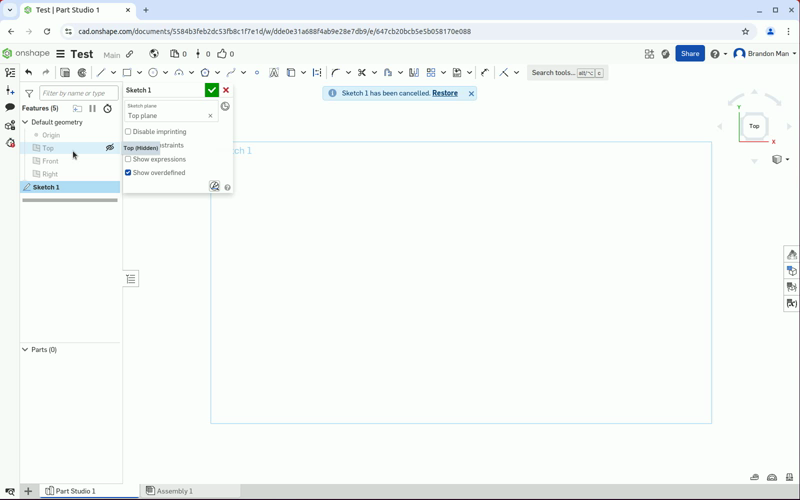
mouse_move(73, 352)
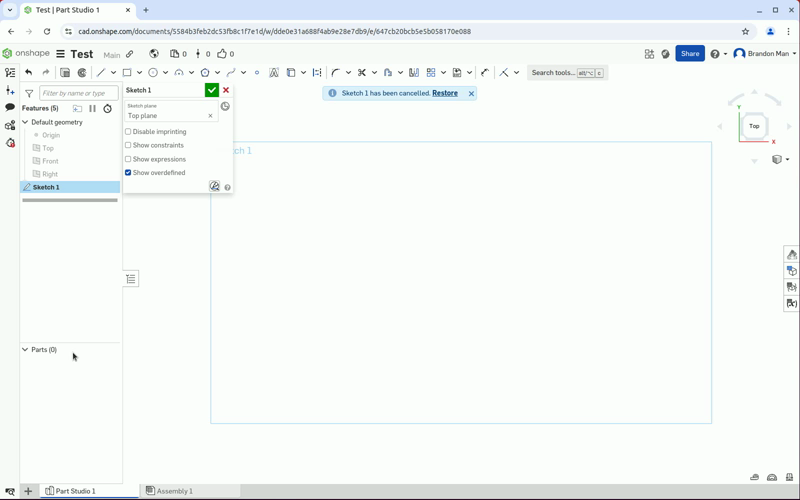
key(y)
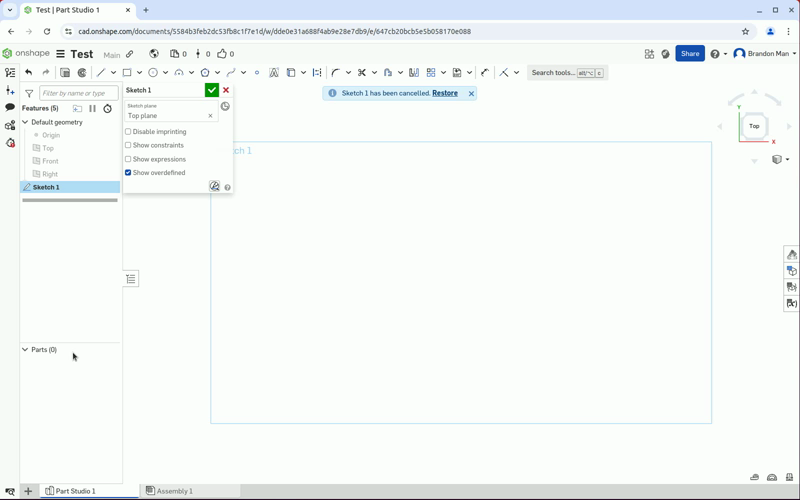
key(c)
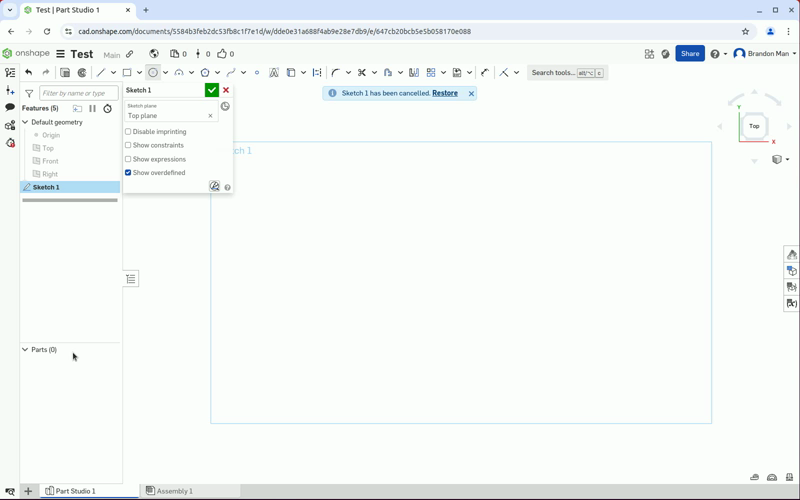
key_down(shift)
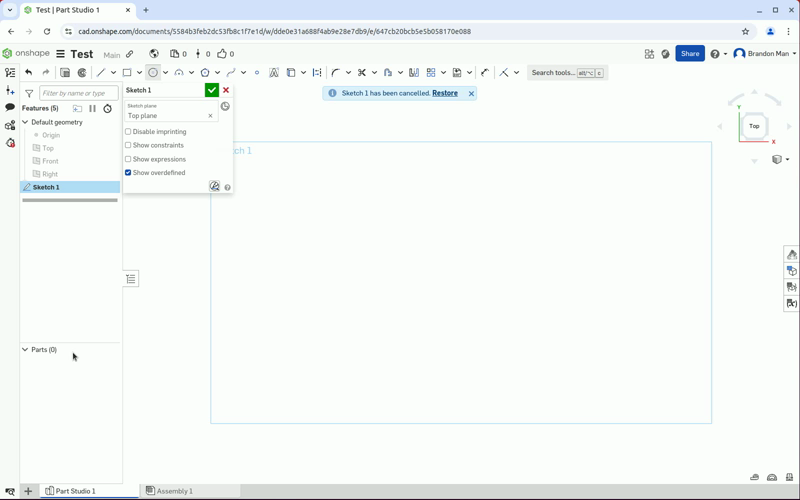
mouse_move(461, 282)
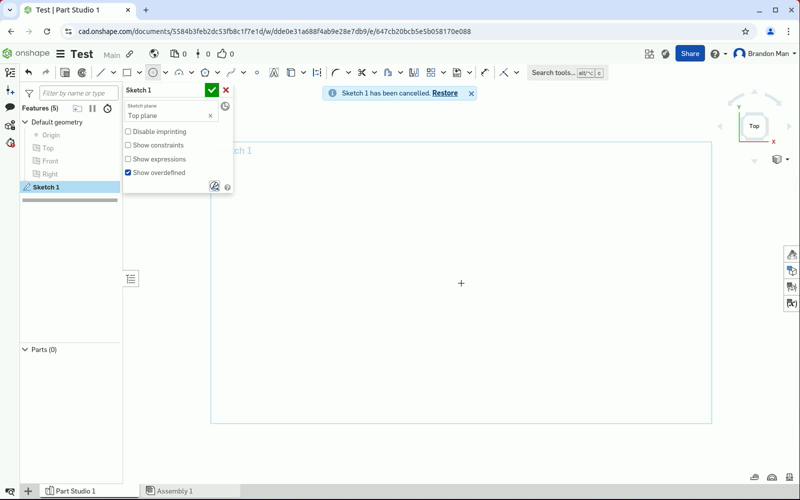
click(461, 282)
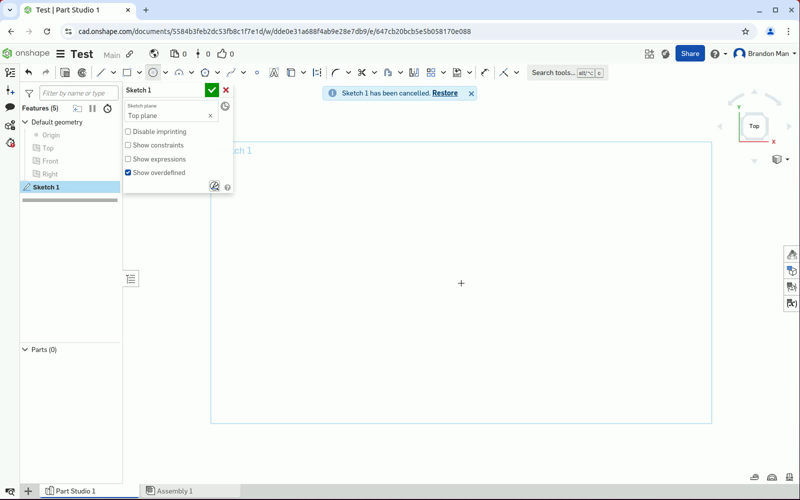
key_up(shift)
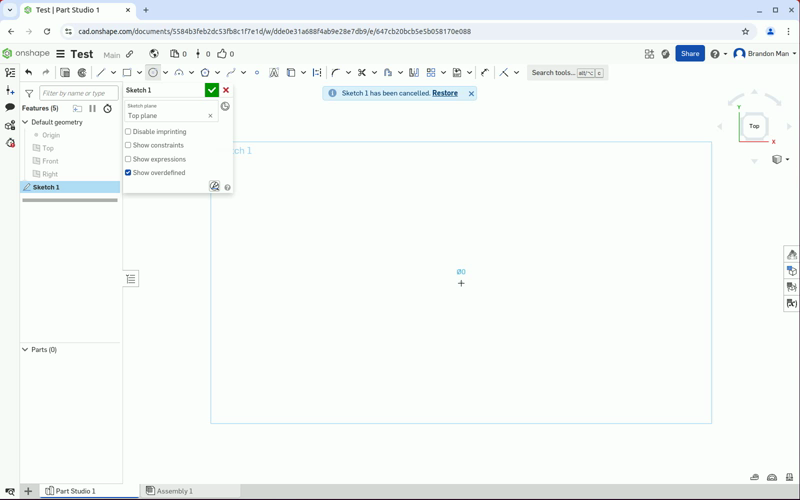
mouse_move(555, 282)
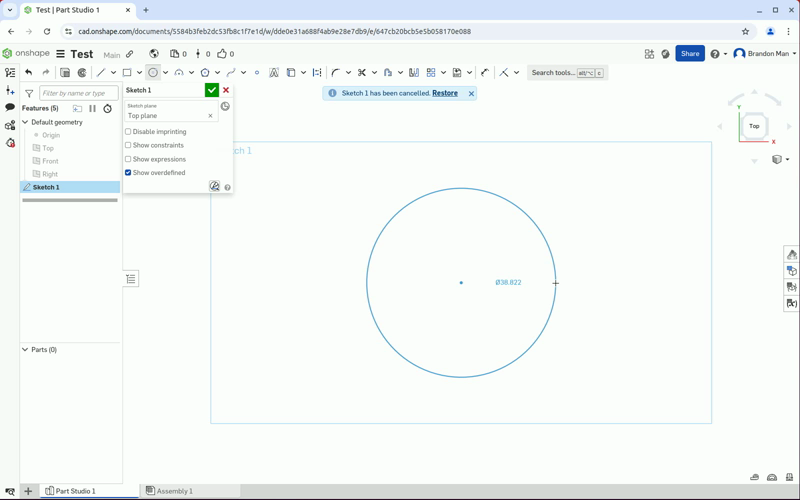
click(555, 282)
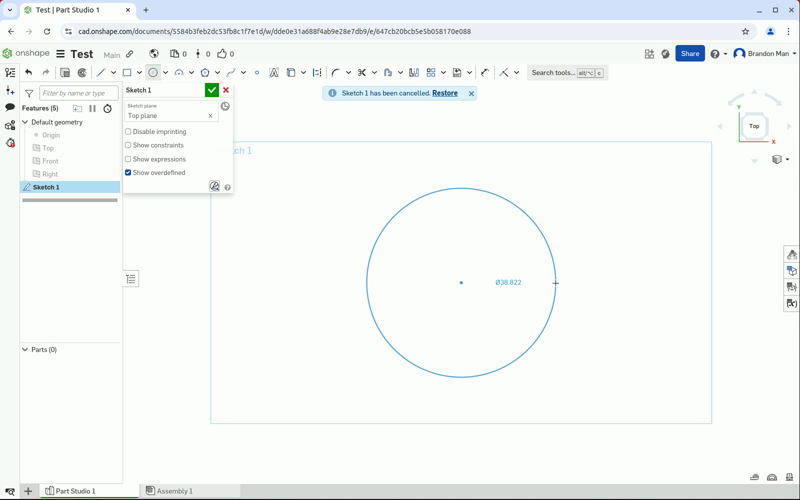
key(esc)
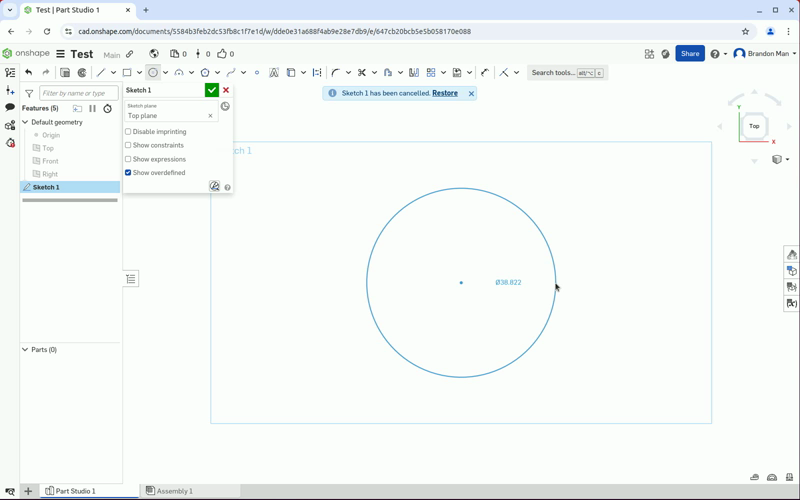
mouse_move(496, 344)
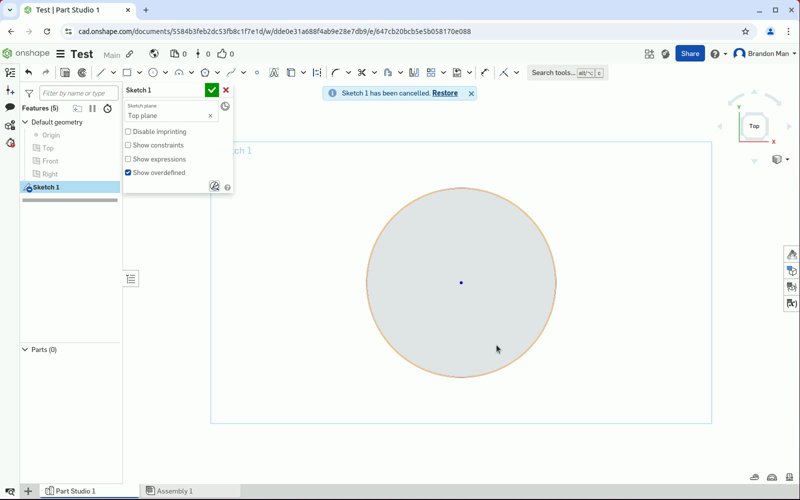
click(496, 344)
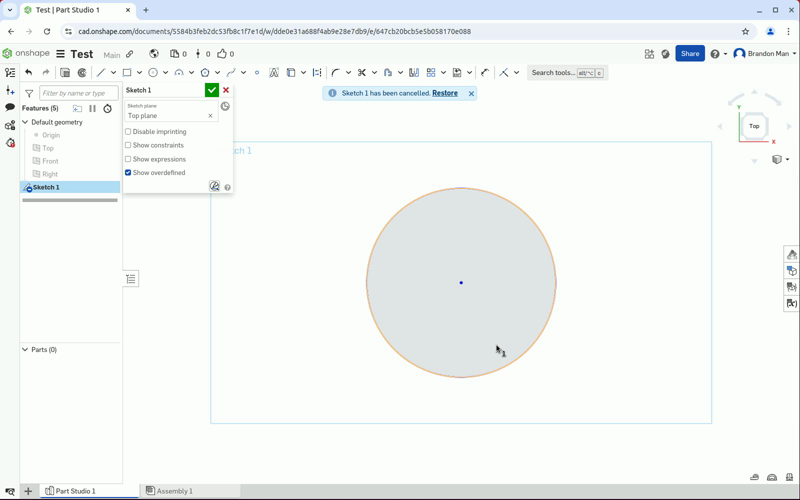
mouse_move(73, 352)
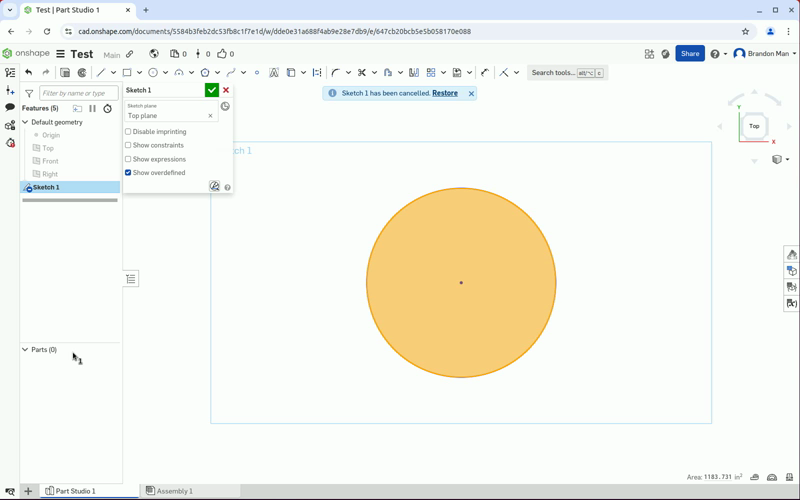
key(shift+y)
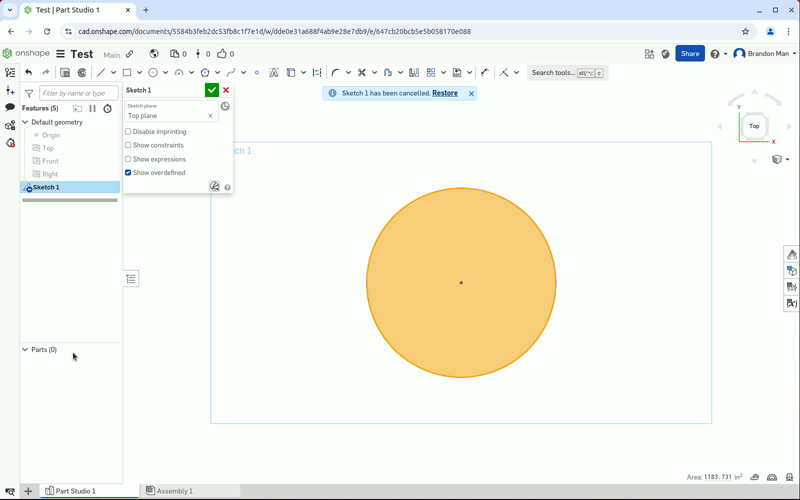
key(shift+e)
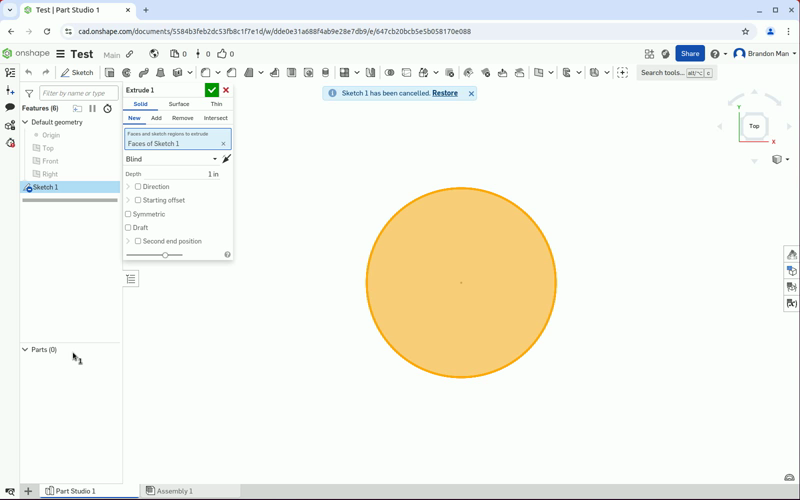
mouse_move(143, 106)
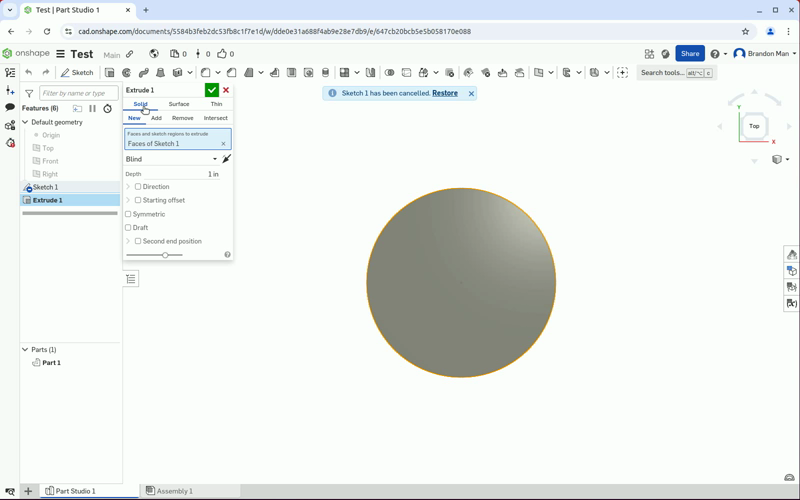
click(143, 106)
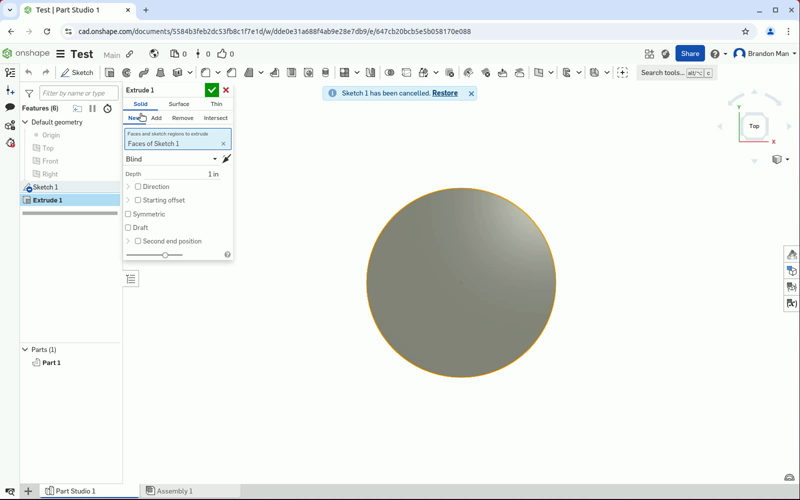
mouse_move(137, 120)
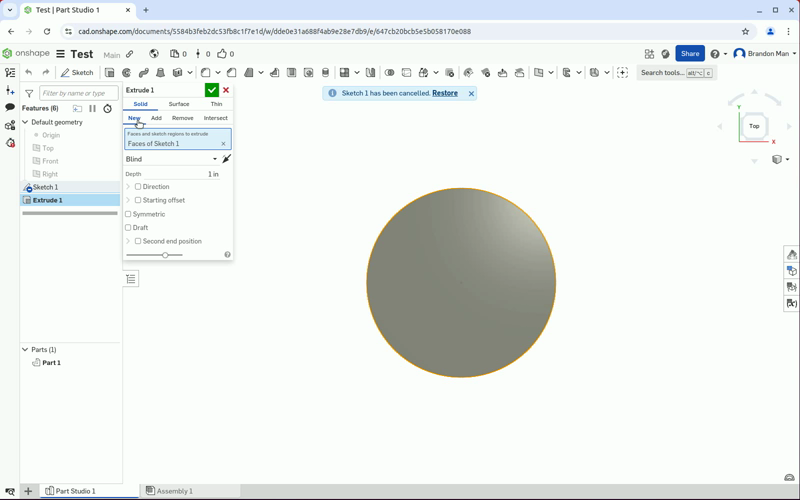
click(137, 120)
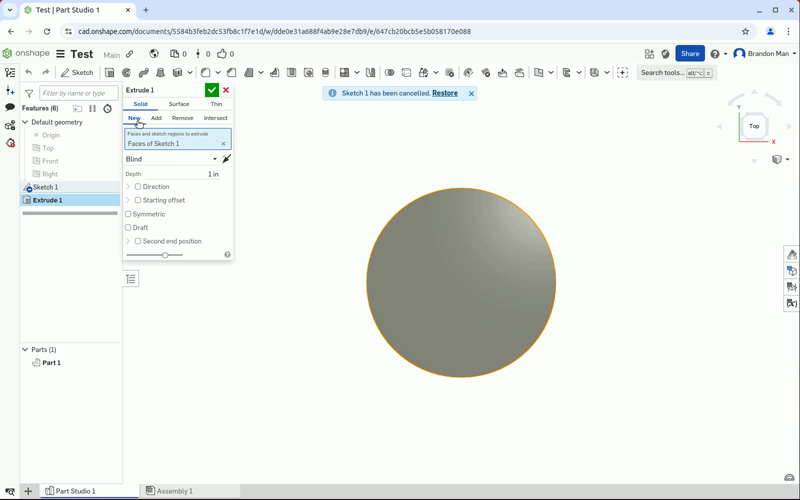
key(tab, 4)
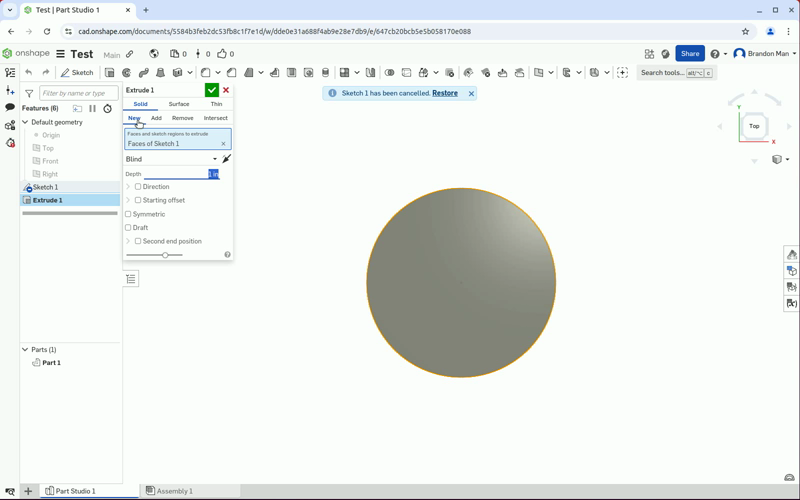
text(11.554)
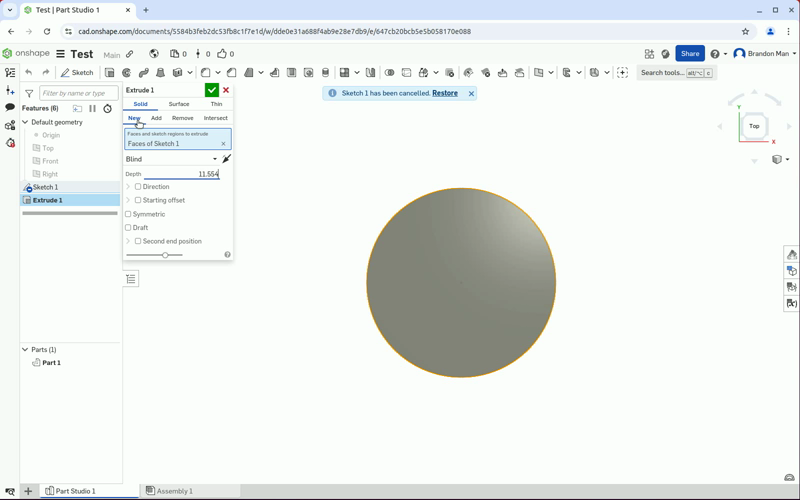
key(enter)
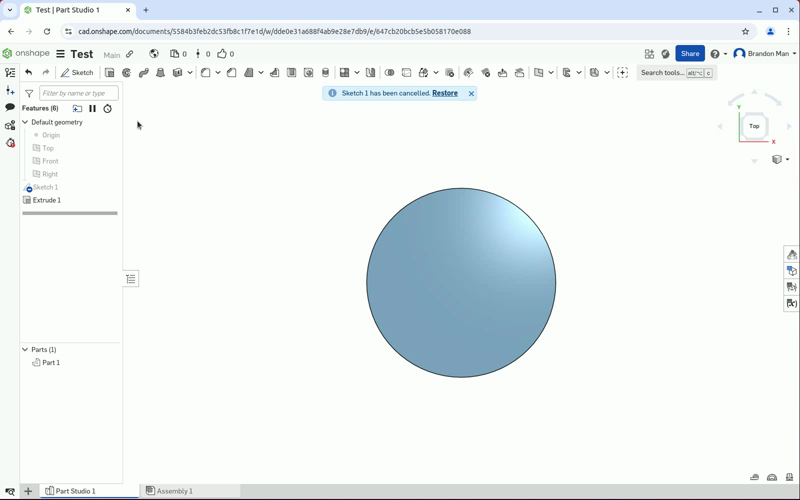
key(shift+h)
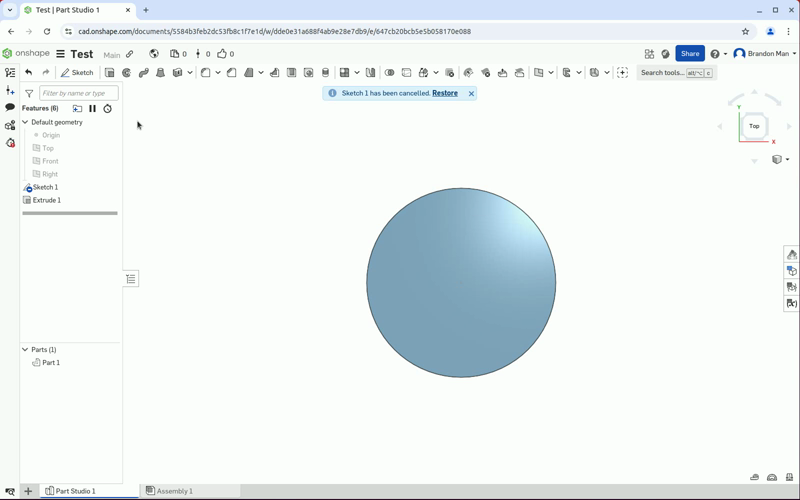
key(shift+h)
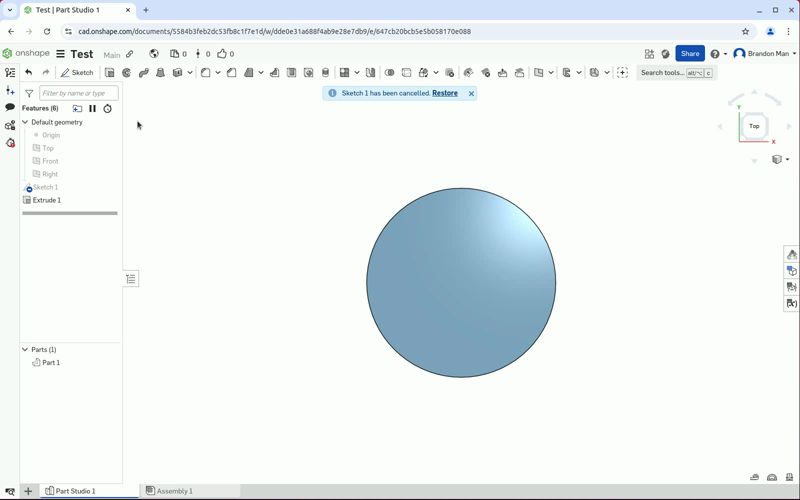
mouse_move(73, 189)
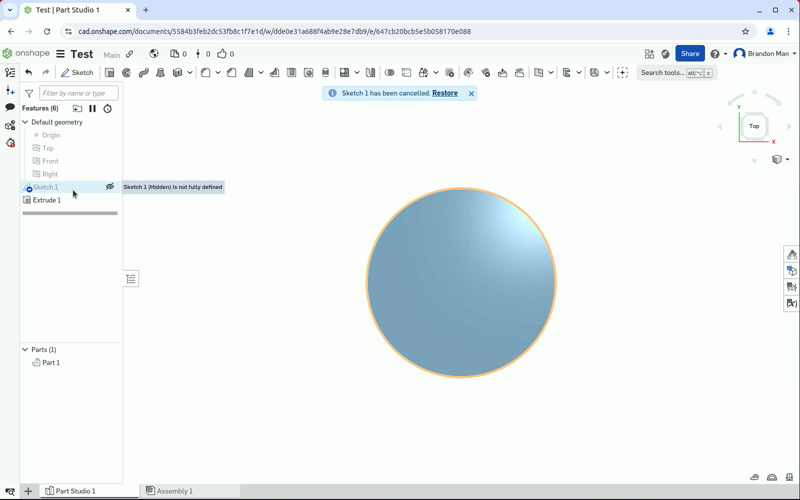
click(73, 189)
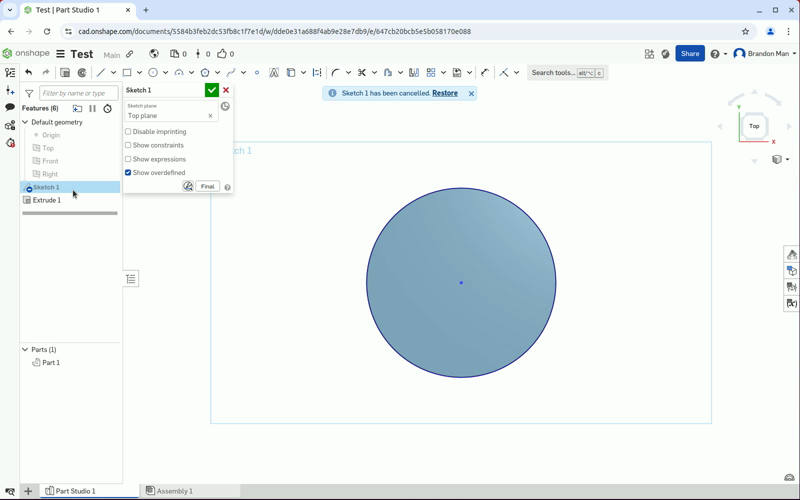
mouse_move(229, 92)
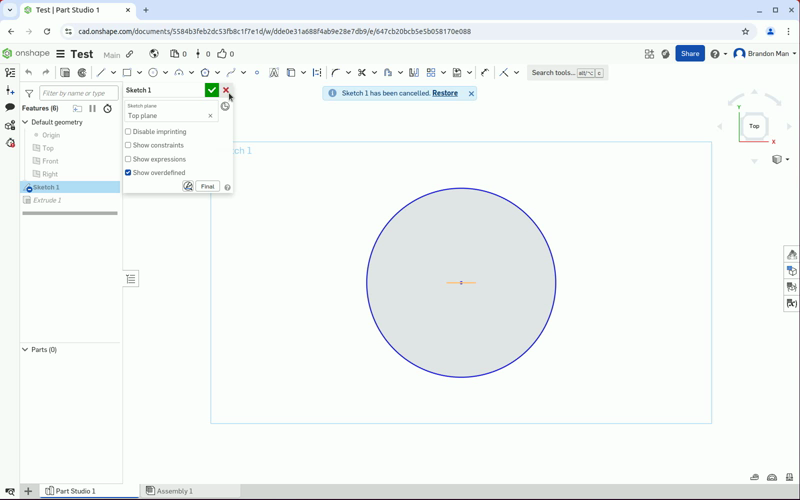
click(229, 92)
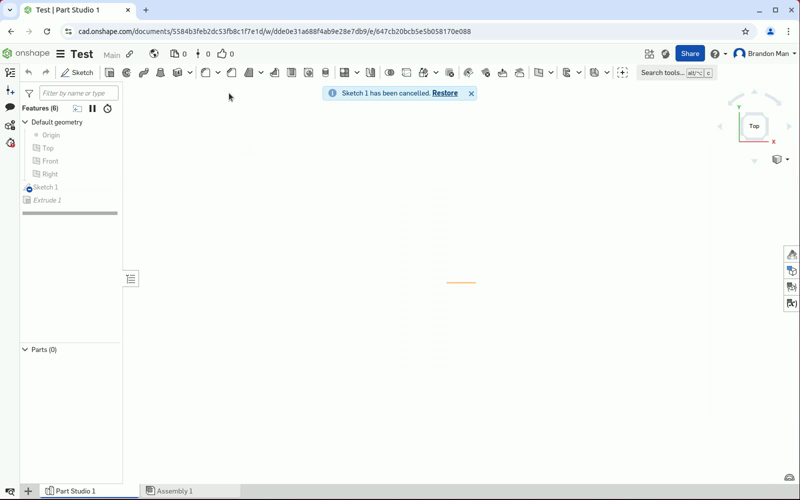
mouse_move(73, 352)
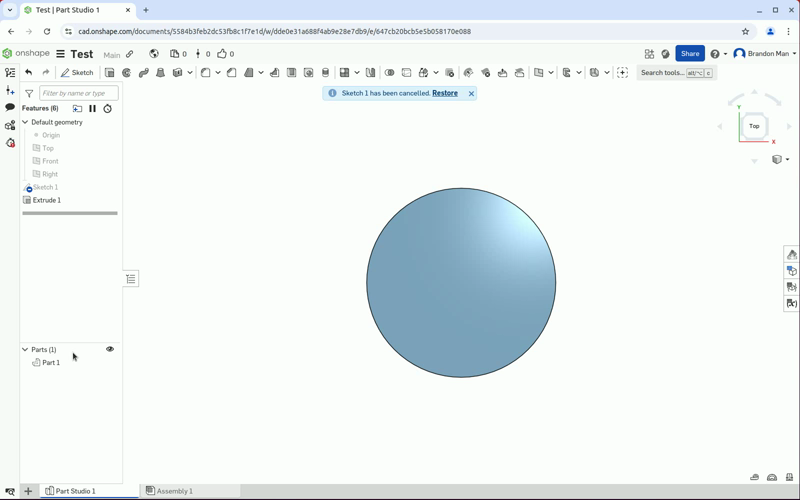
key(y)
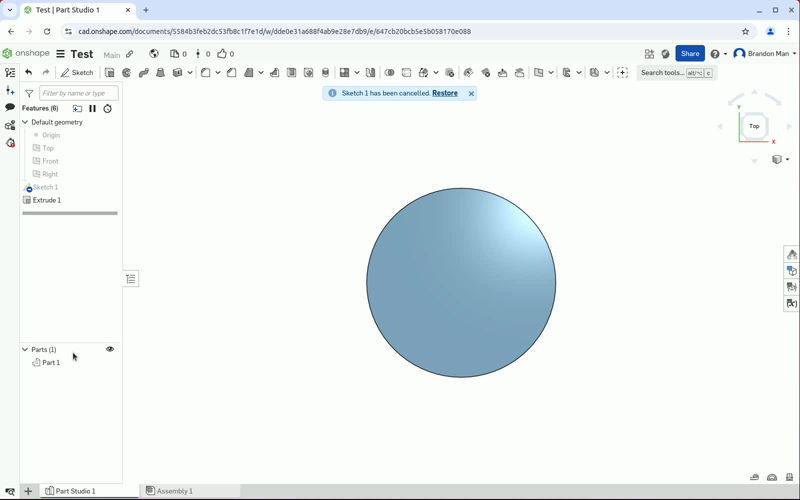
key(shift+p)
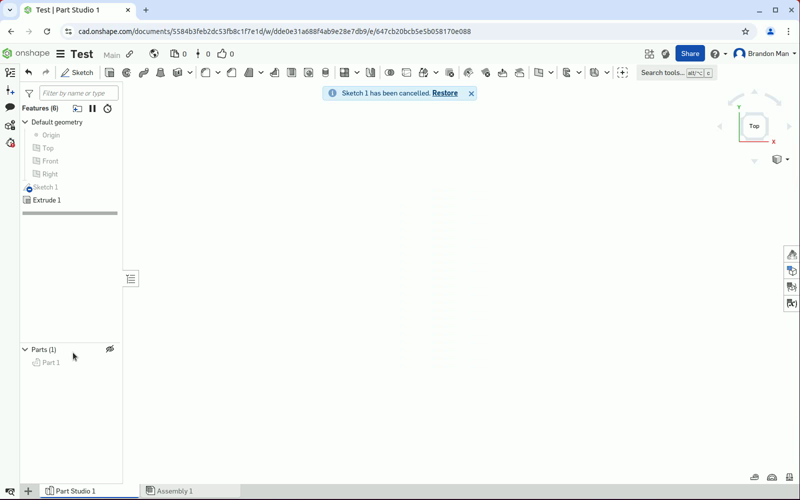
key(space)
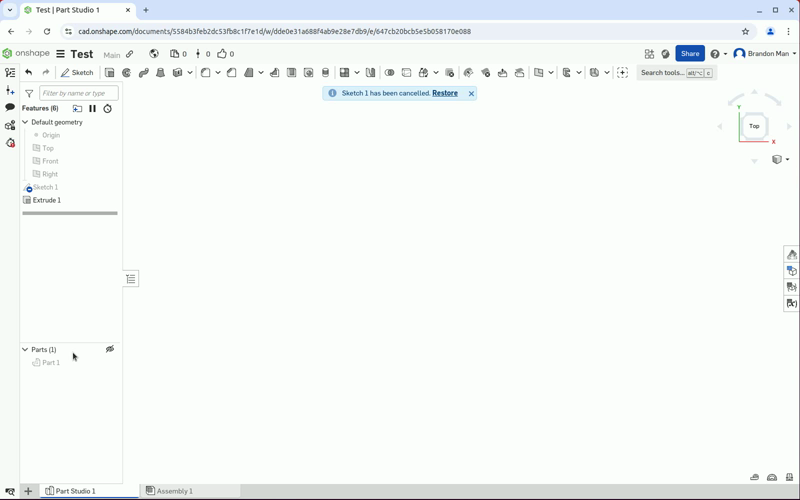
key_down(shift)
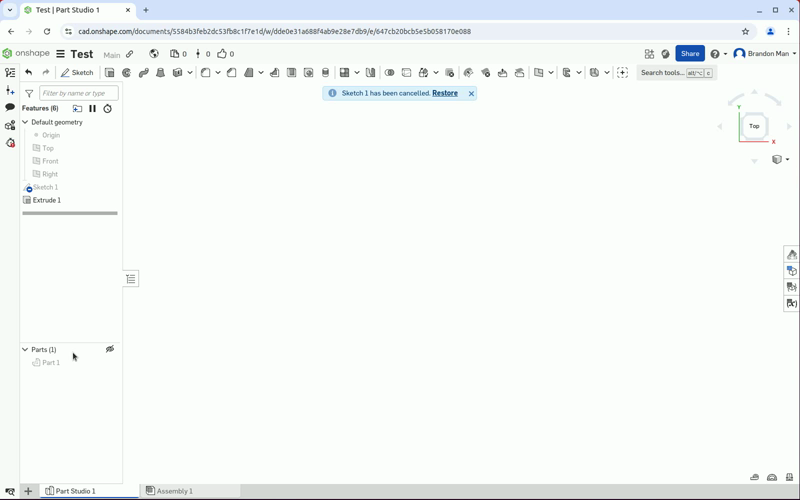
key(up)
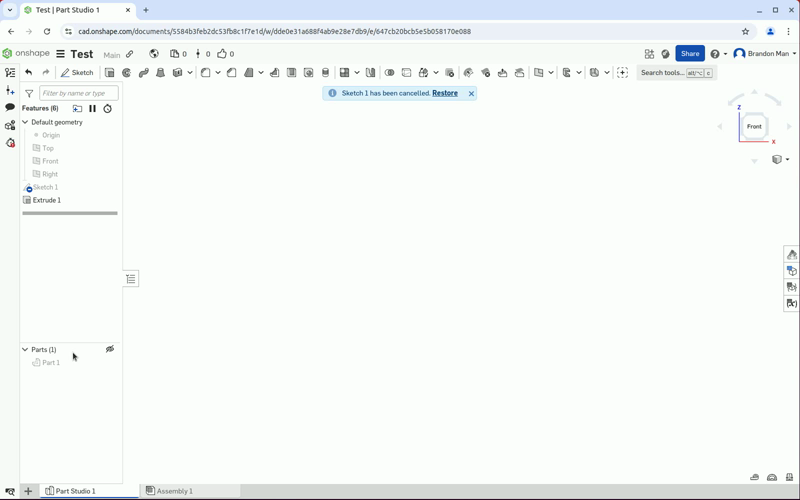
key_up(shift)
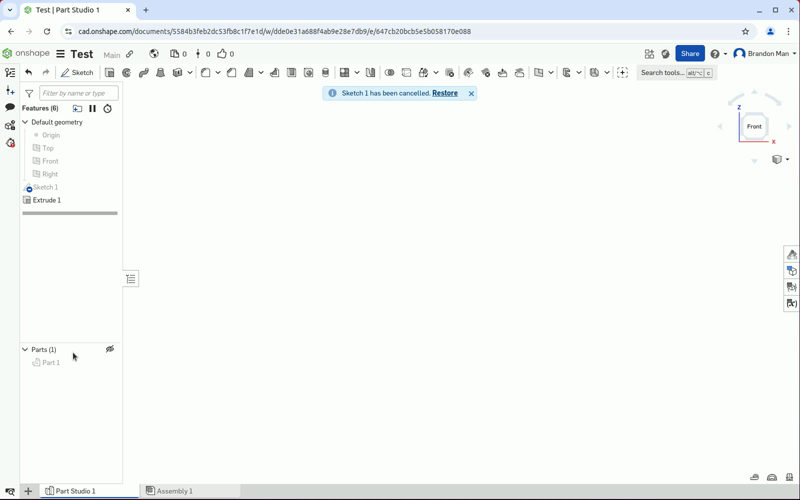
key(space)
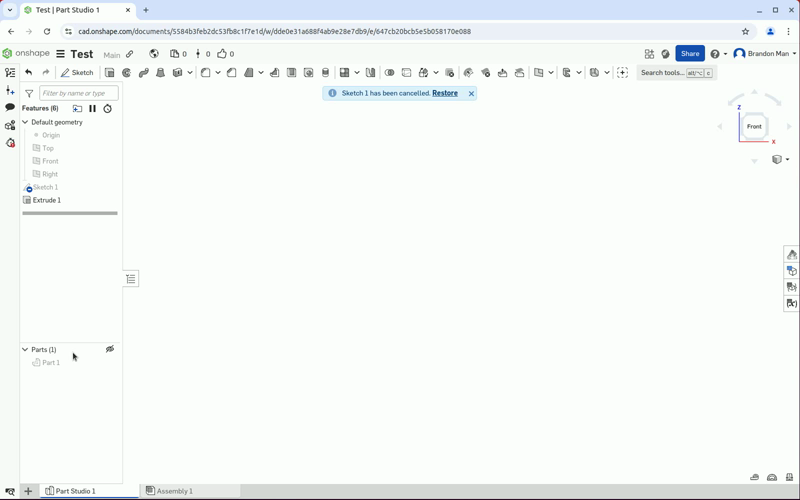
key_down(shift)
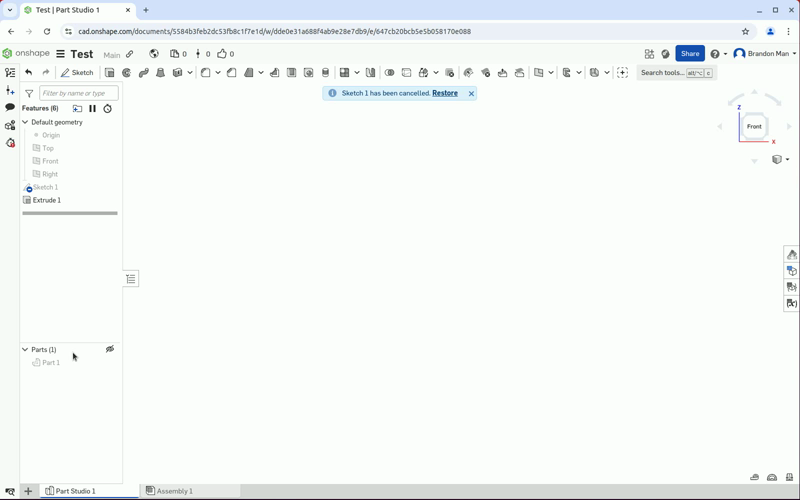
key(left)
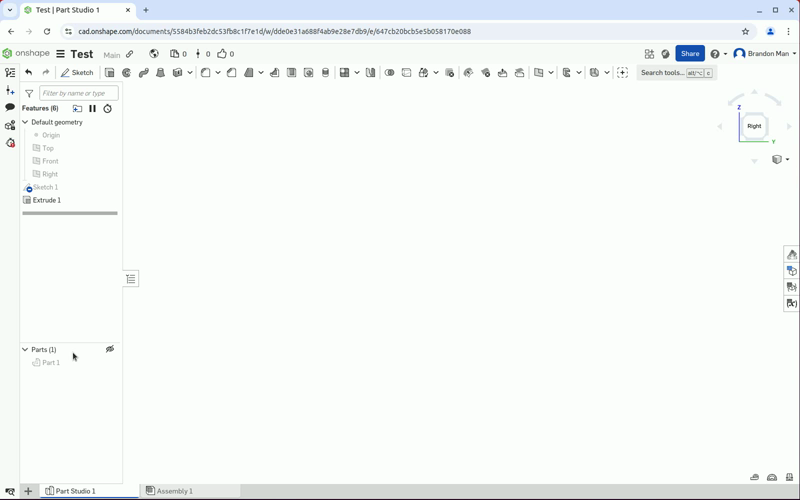
key_up(shift)
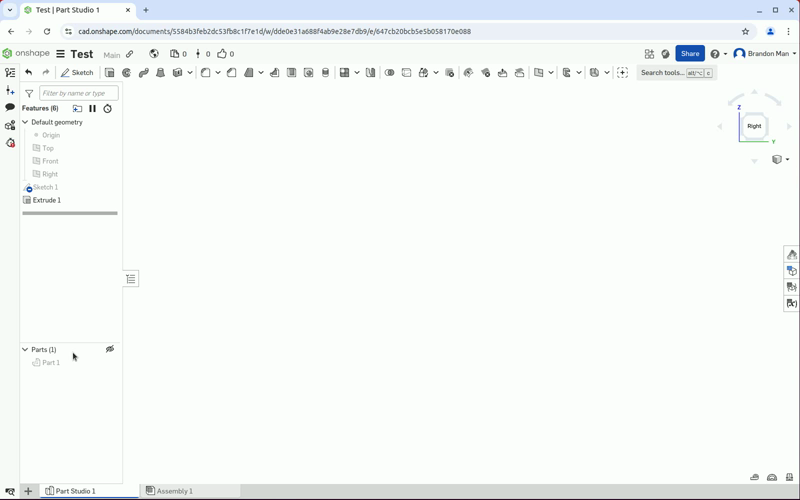
mouse_move(73, 352)
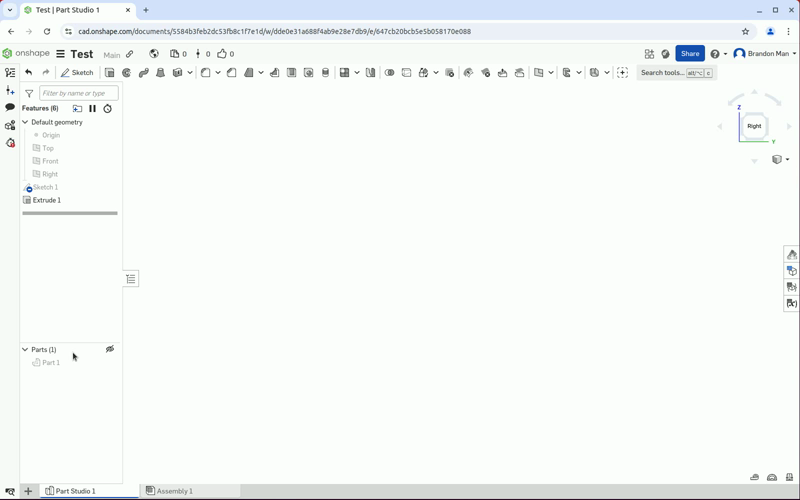
key(shift+y)
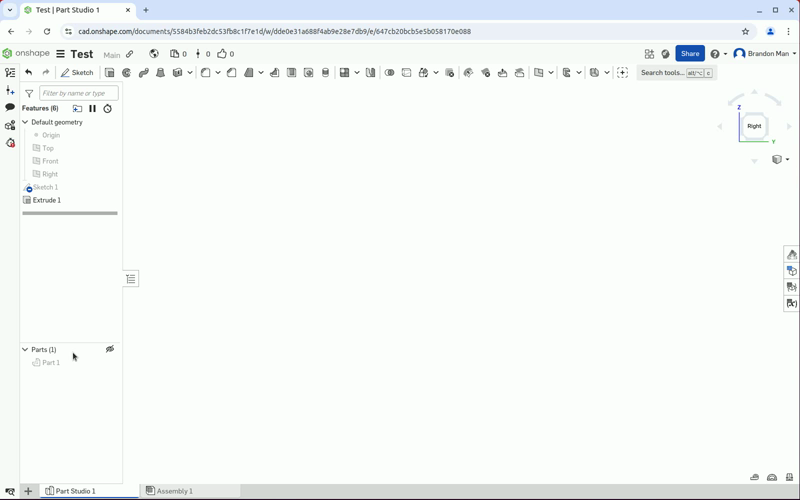
key(shift+s)
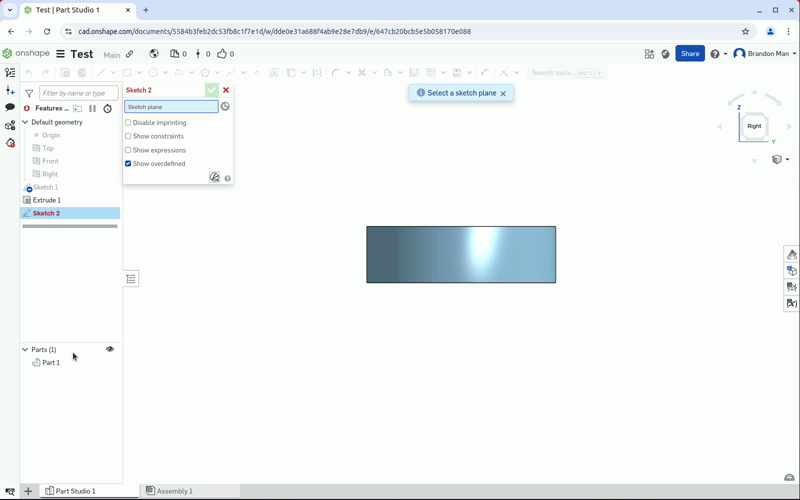
mouse_move(73, 176)
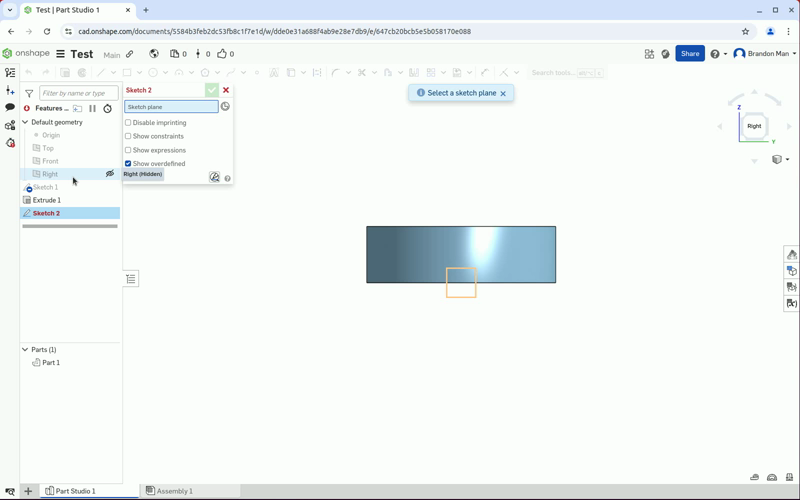
click(73, 176)
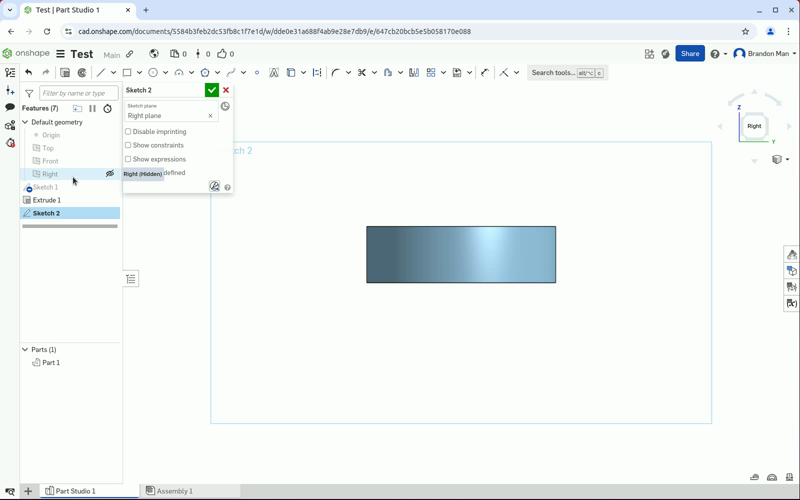
mouse_move(73, 352)
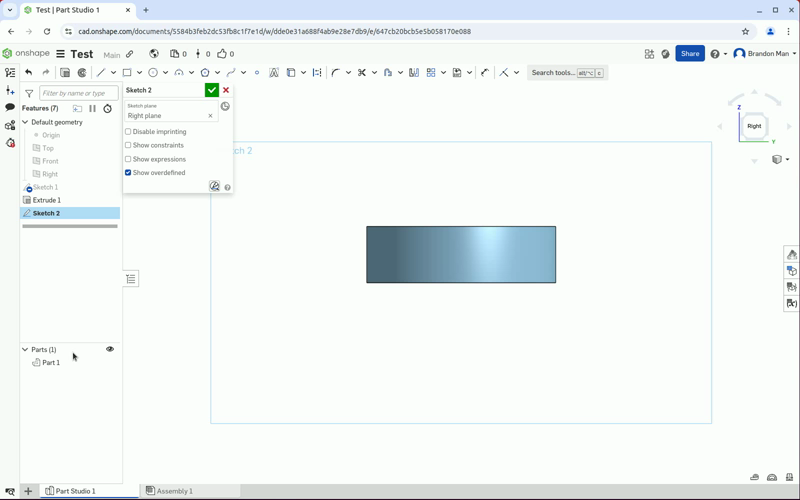
key(y)
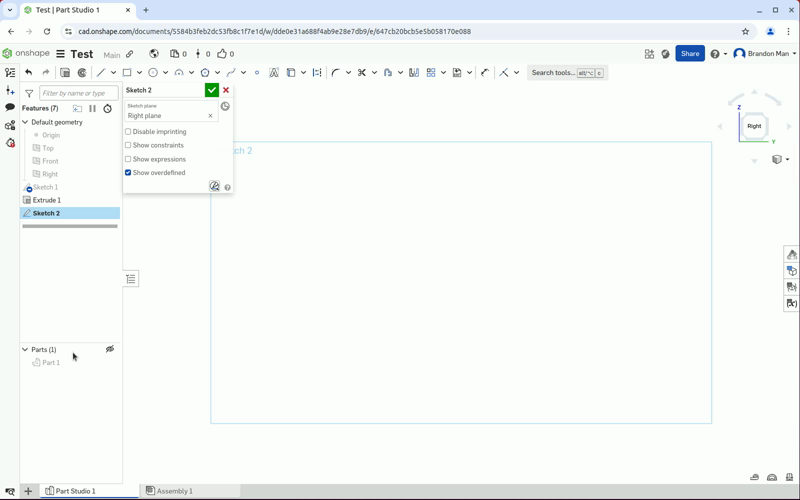
key(c)
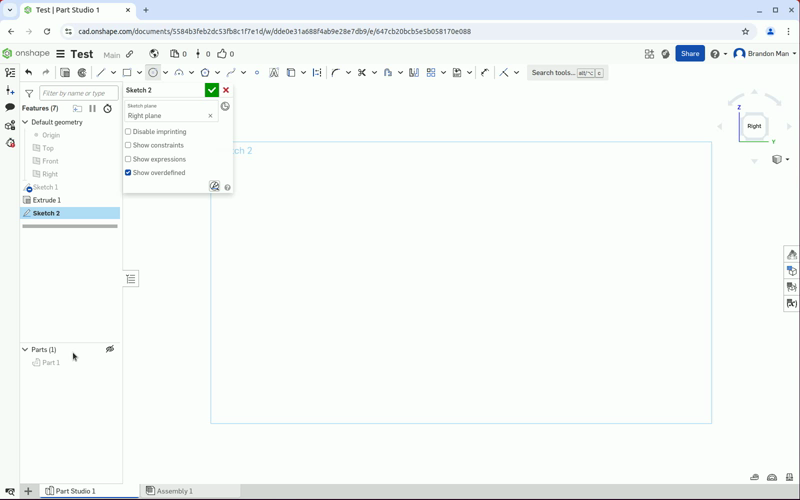
key_down(shift)
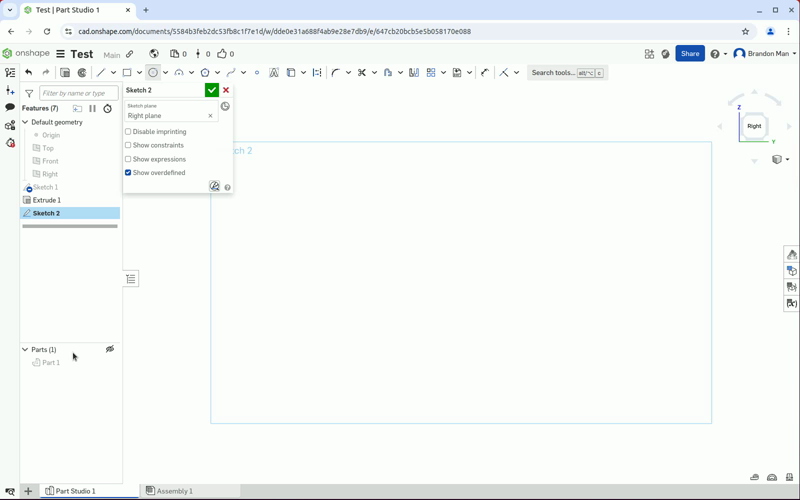
mouse_move(461, 226)
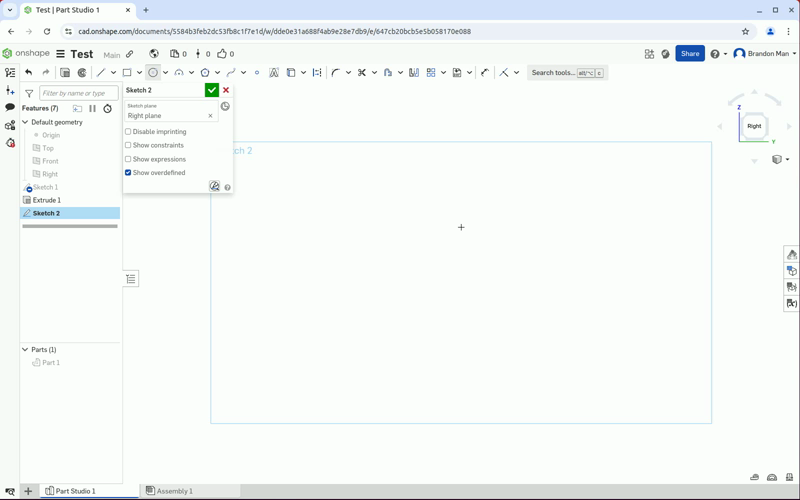
click(461, 226)
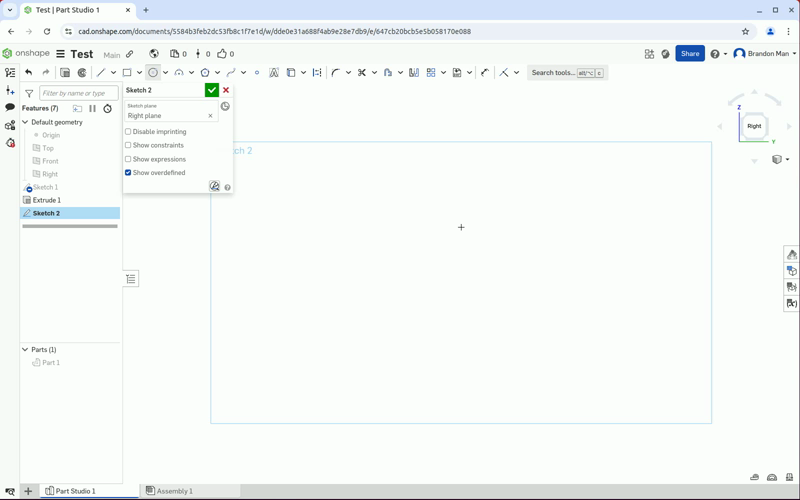
key_up(shift)
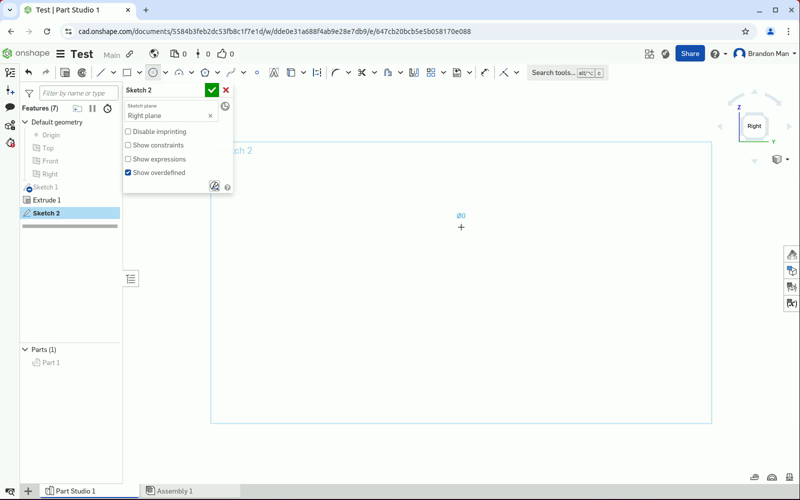
mouse_move(518, 226)
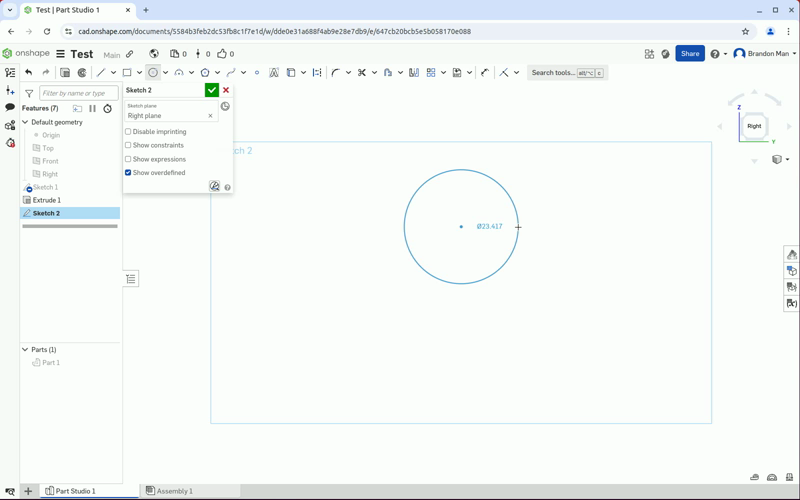
click(518, 226)
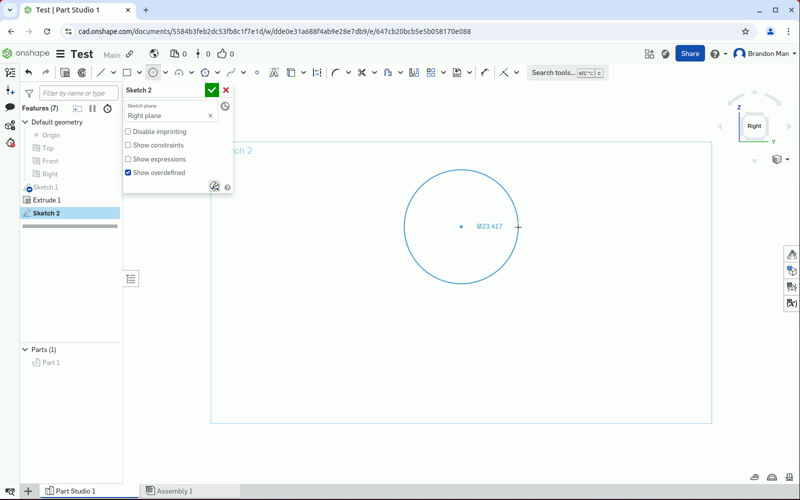
key(esc)
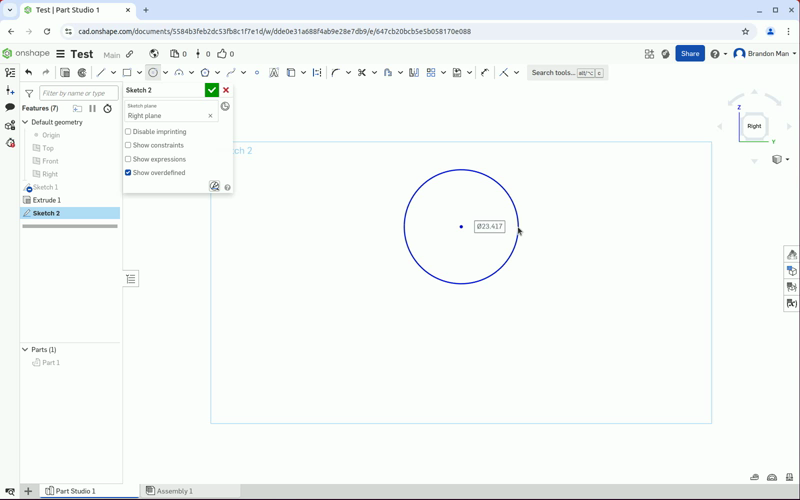
key(c)
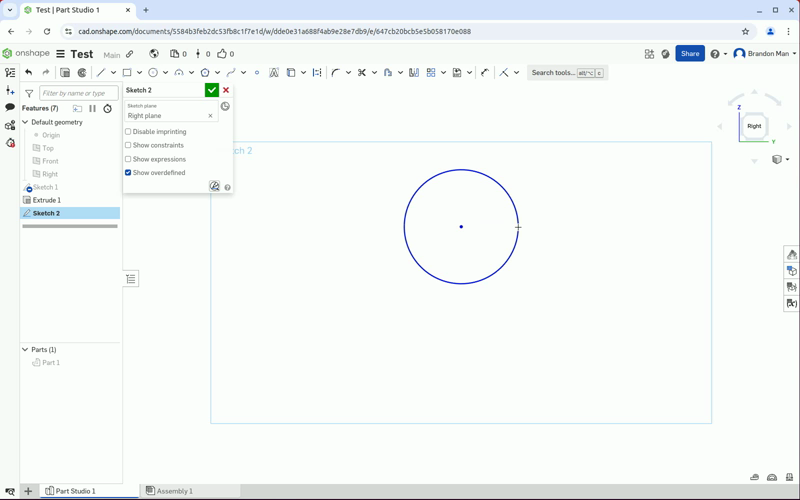
key_down(shift)
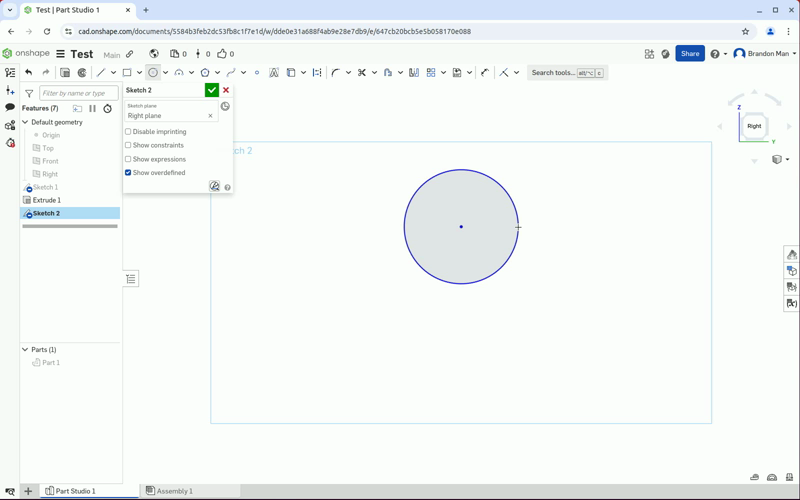
mouse_move(461, 198)
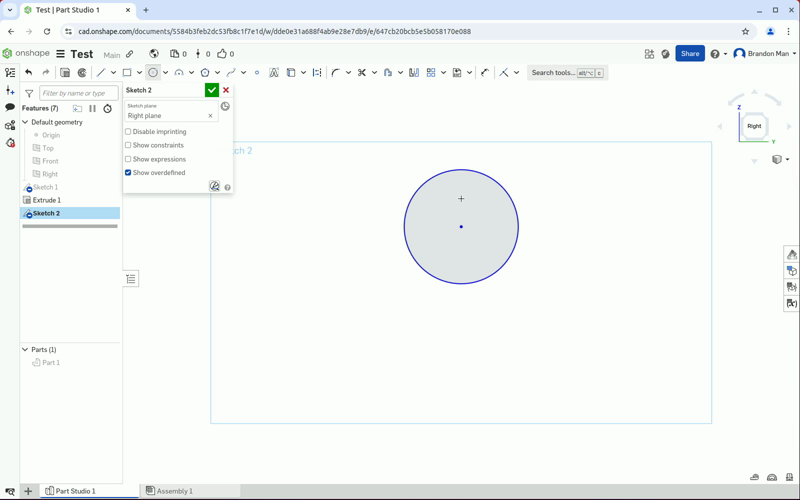
click(461, 198)
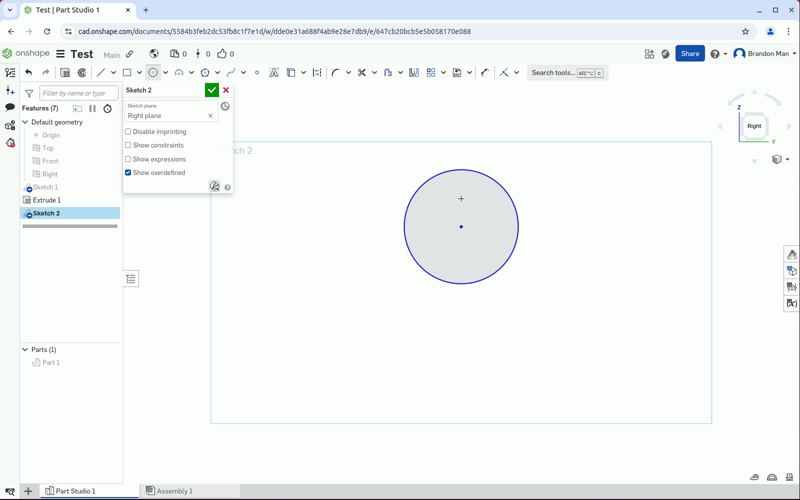
key_up(shift)
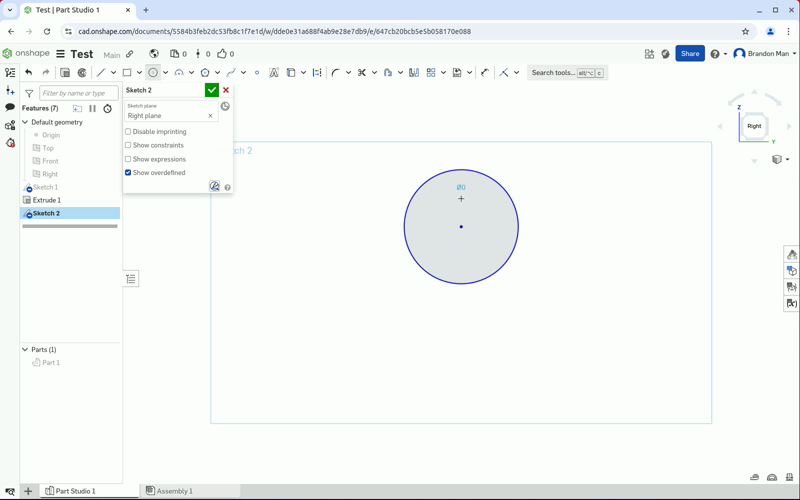
mouse_move(470, 198)
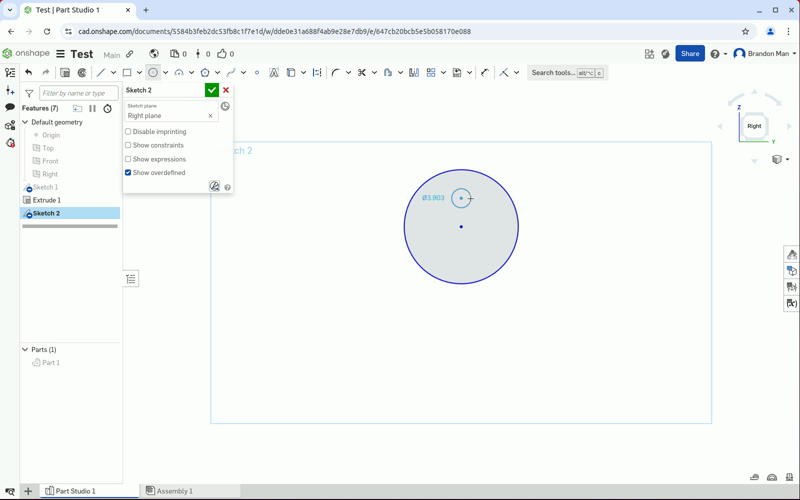
click(470, 198)
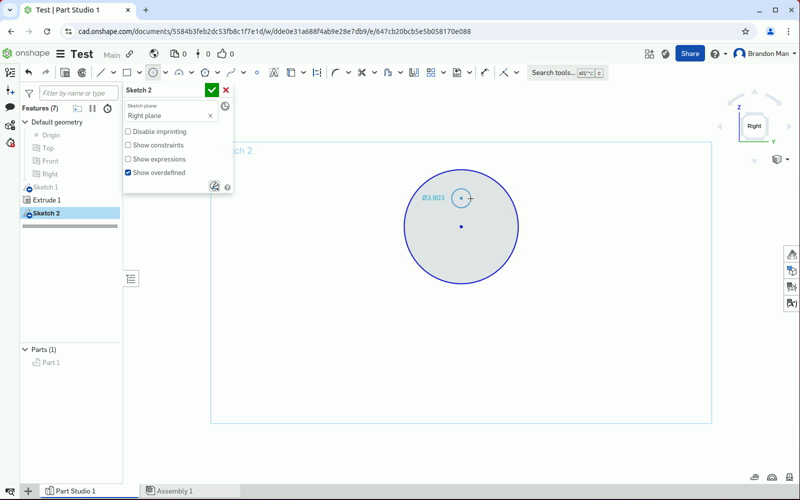
key(esc)
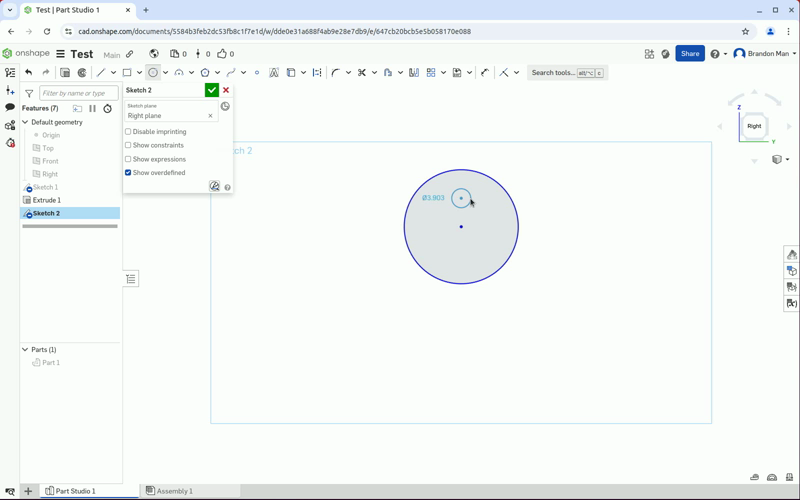
mouse_move(496, 236)
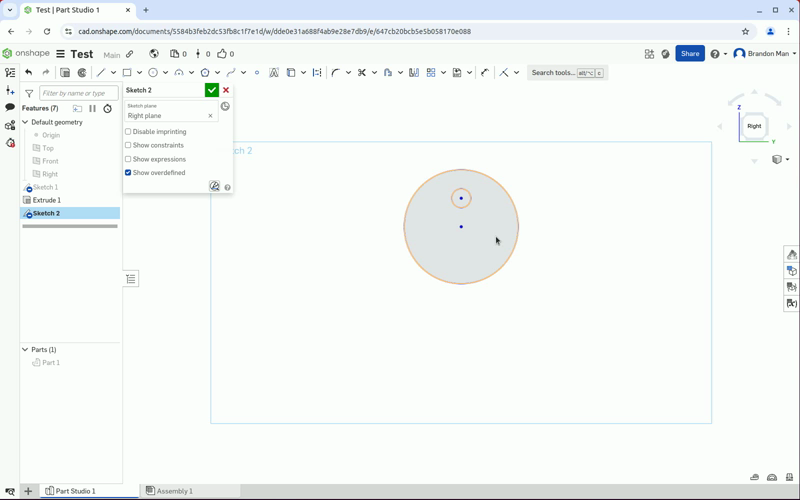
click(496, 236)
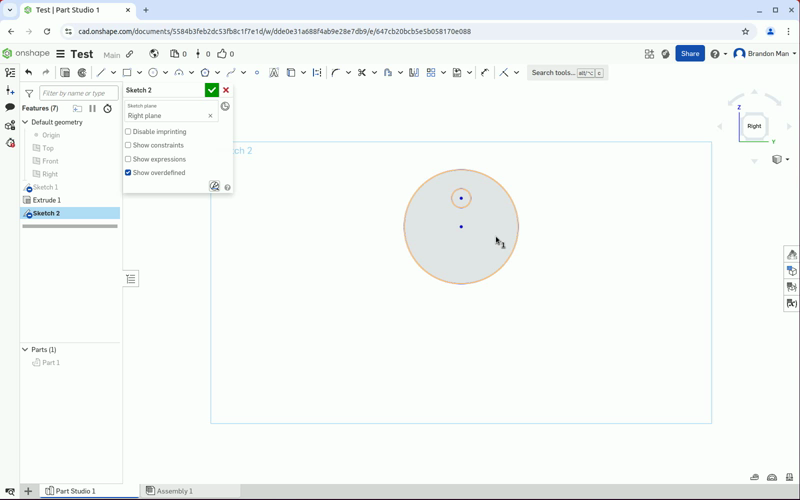
mouse_move(73, 352)
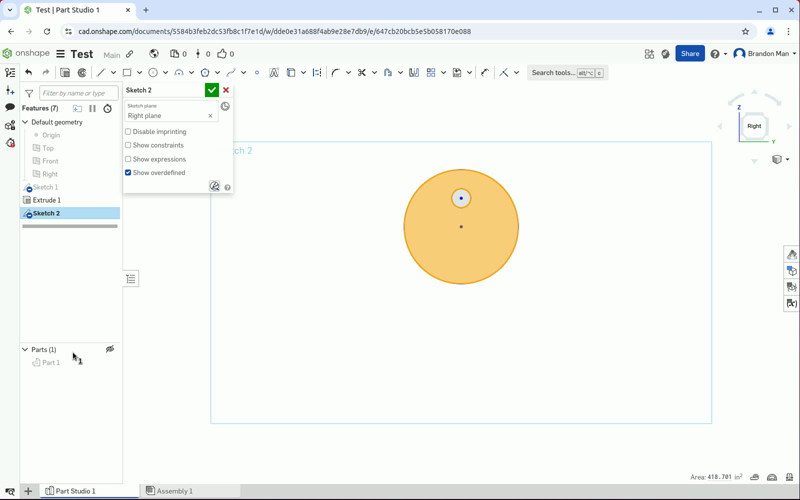
key(shift+y)
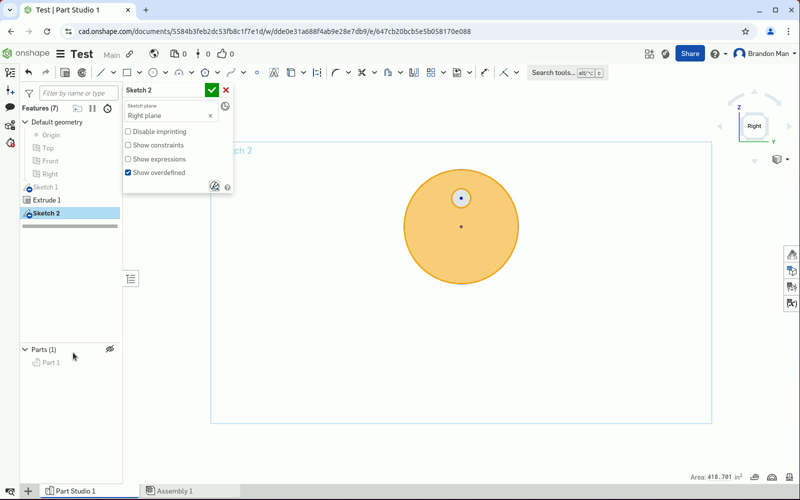
key(shift+e)
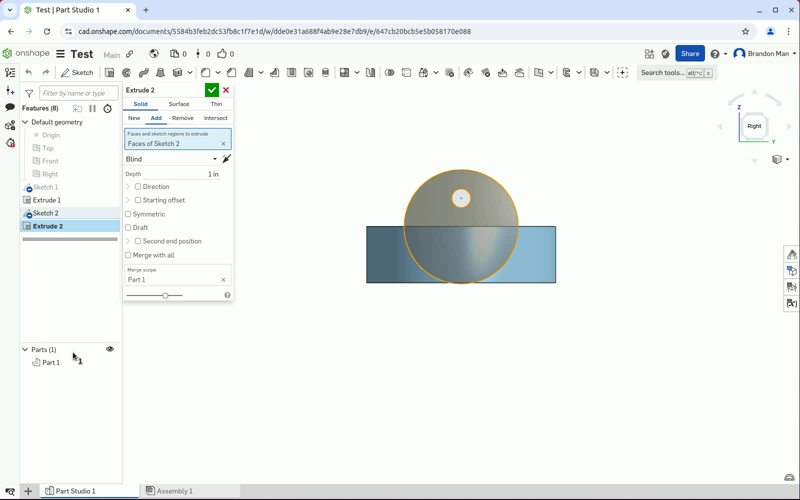
mouse_move(143, 106)
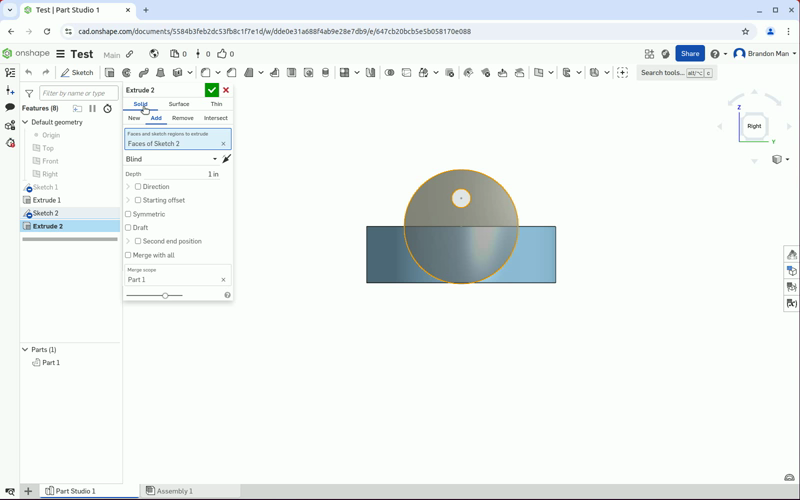
click(143, 106)
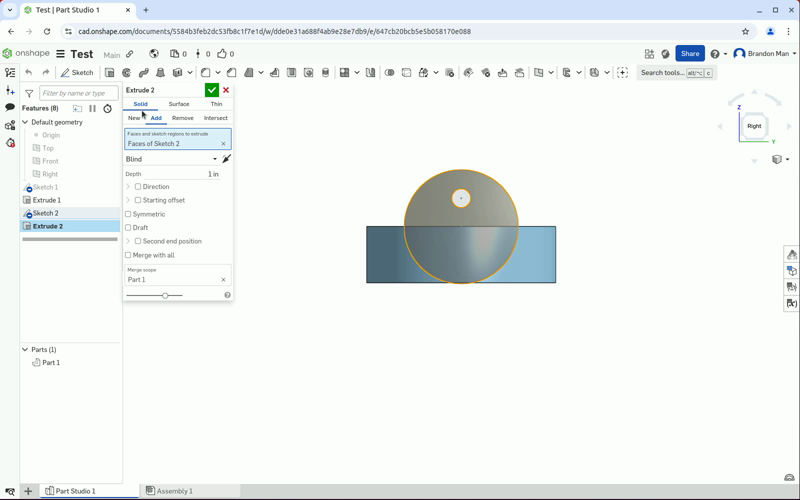
mouse_move(137, 120)
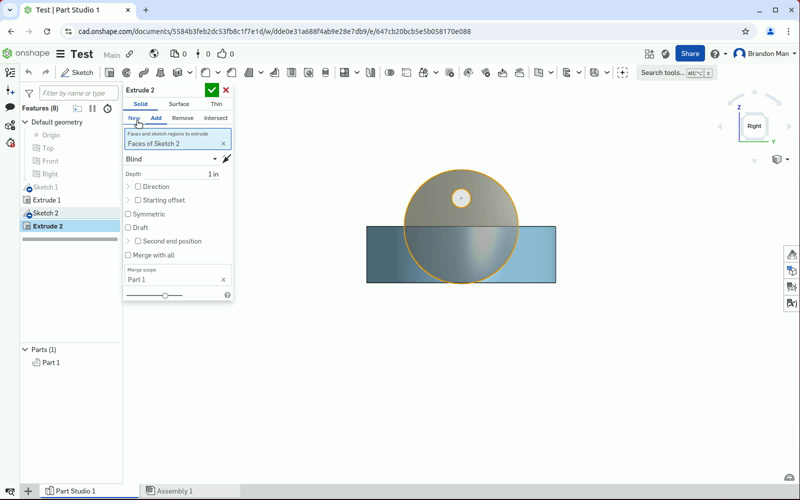
click(137, 120)
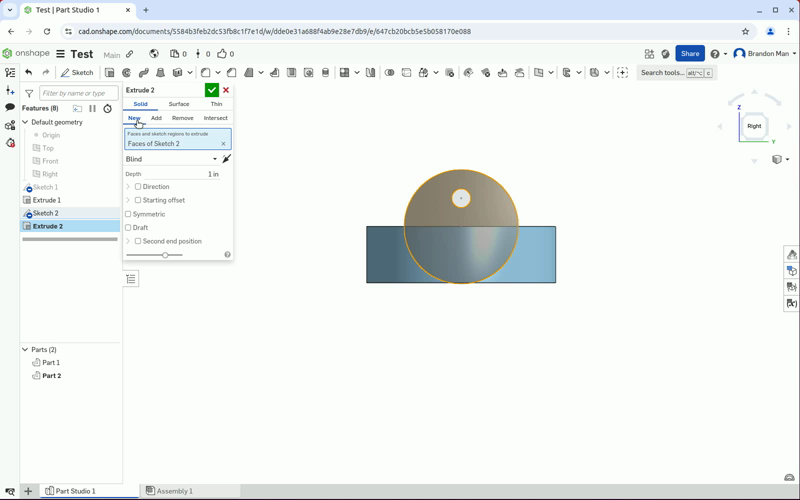
key(tab, 4)
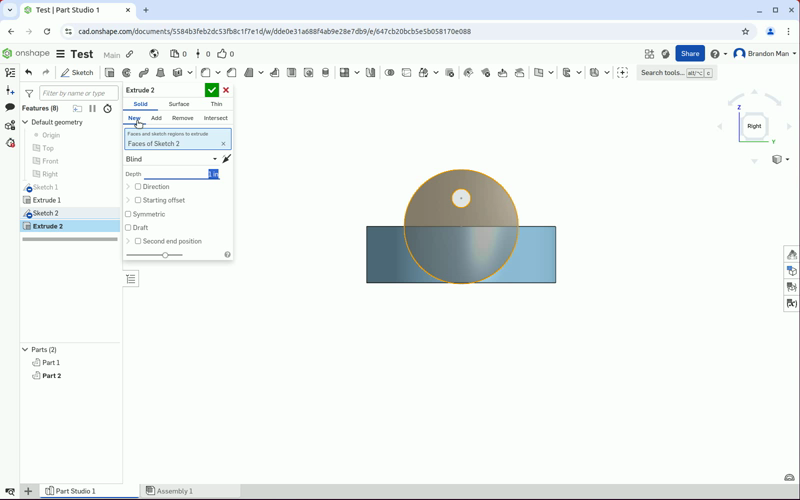
text(9.628)
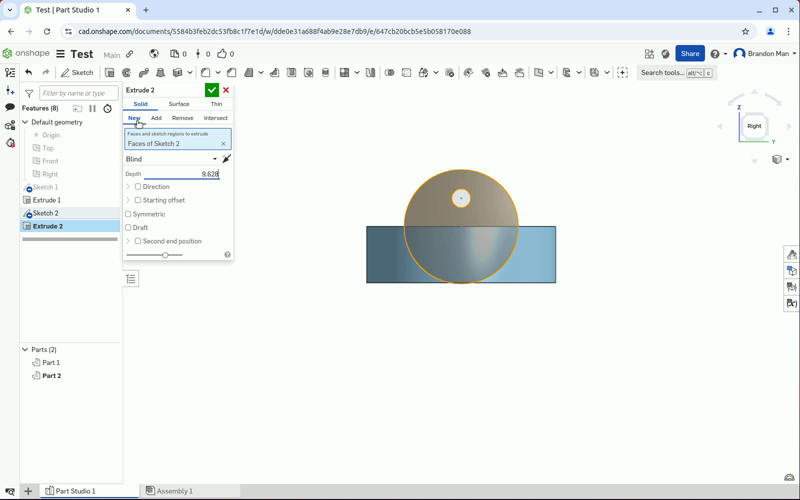
key(tab, 3)
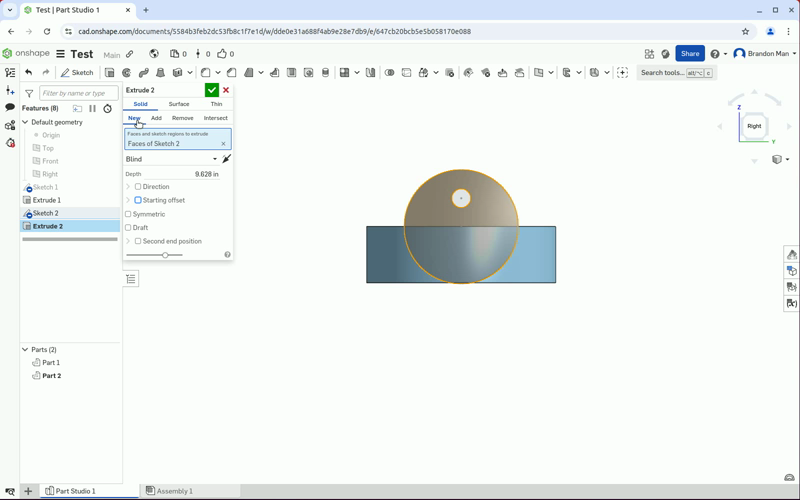
key(tab, 2)
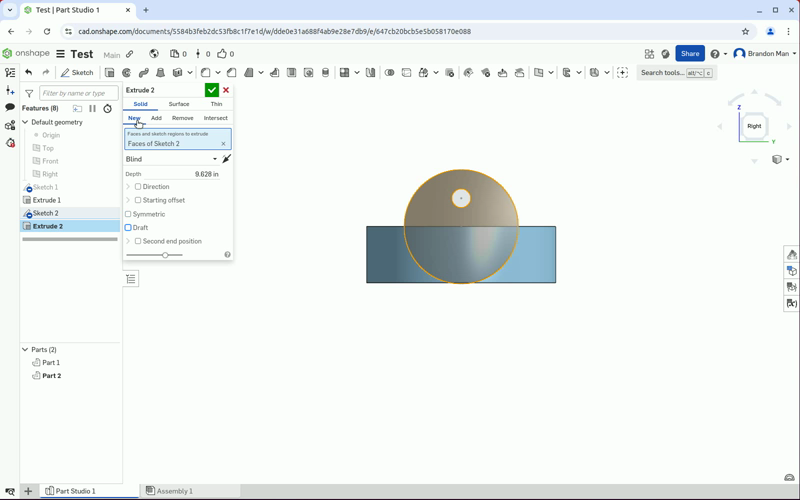
key(space)
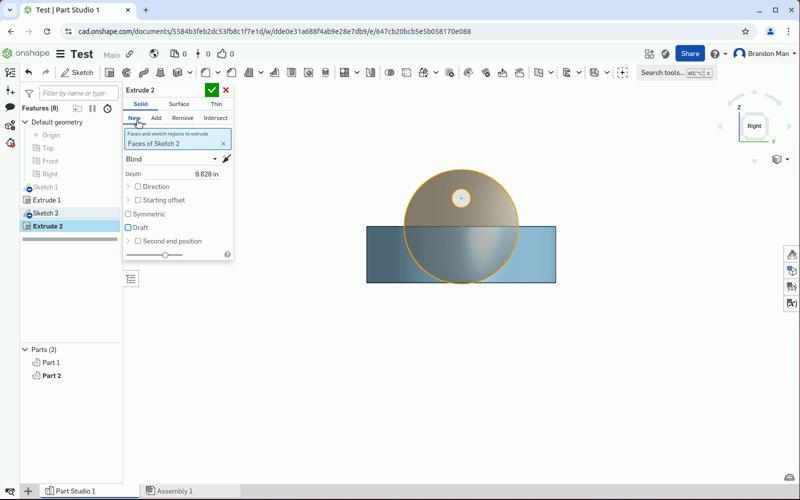
key(tab, 3)
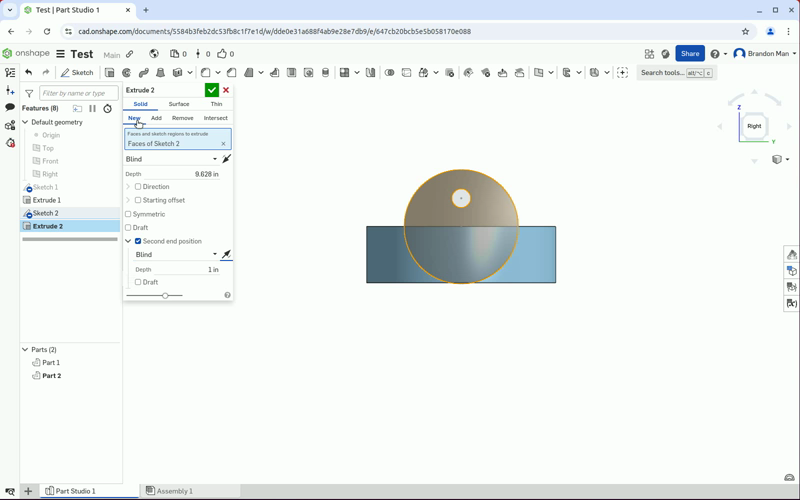
text(9.628)
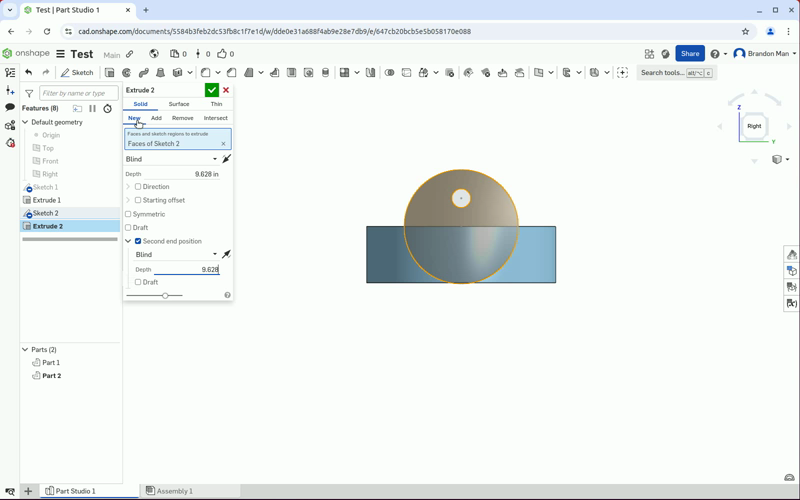
key(enter)
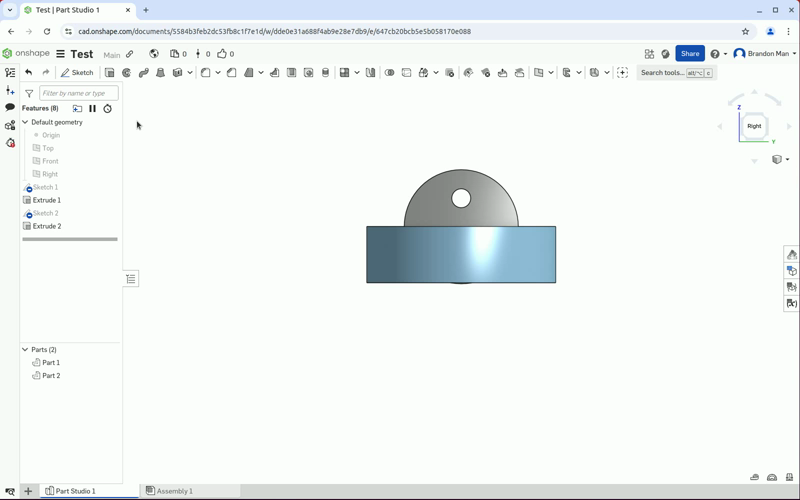
key(shift+h)
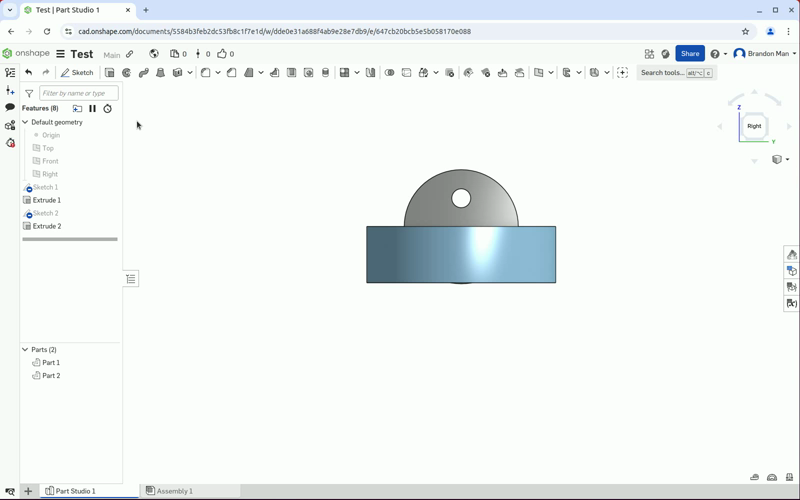
key(shift+h)
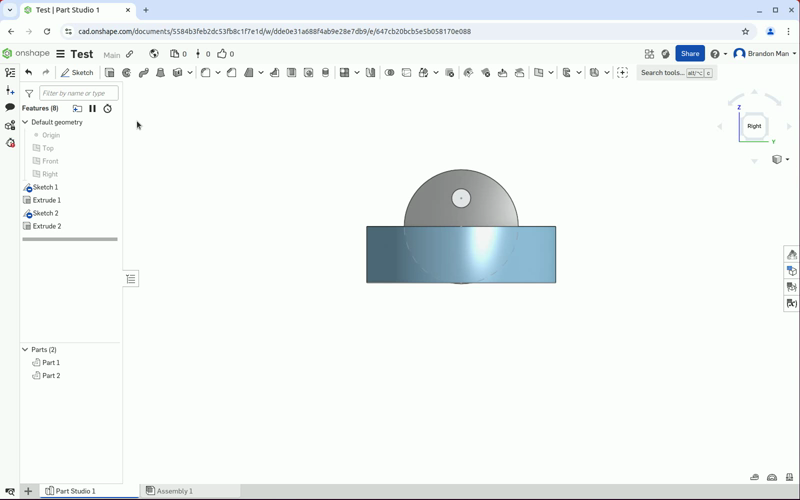
key(shift+7)
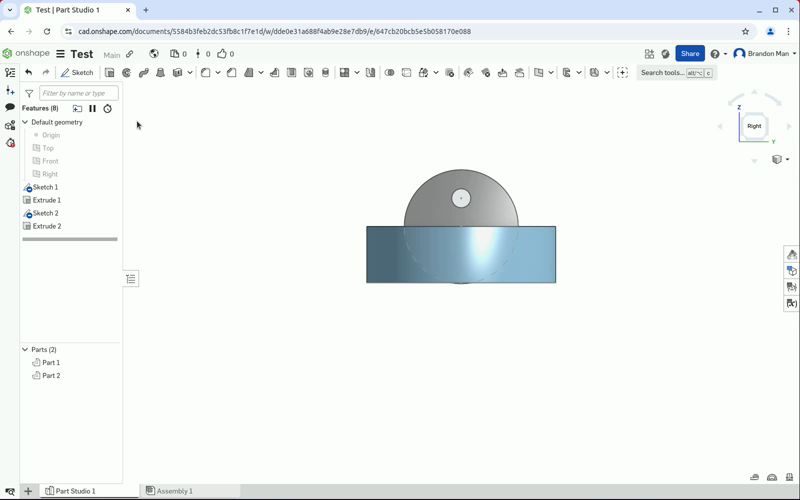
key(right, 2)
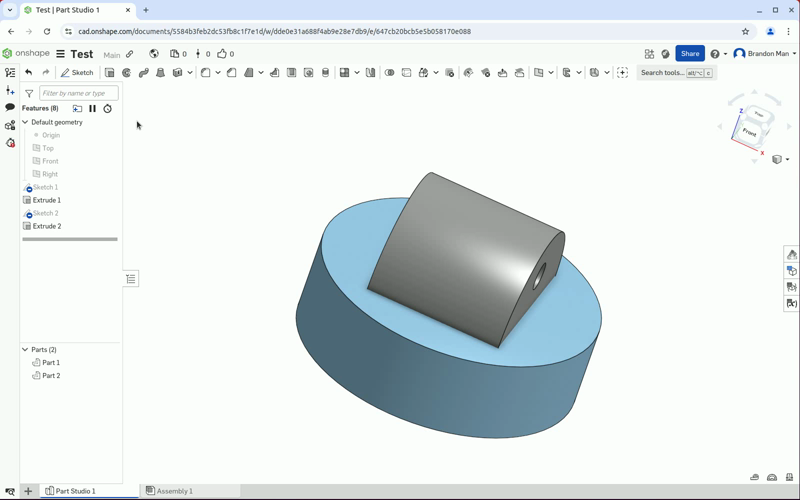
key(down, 2)
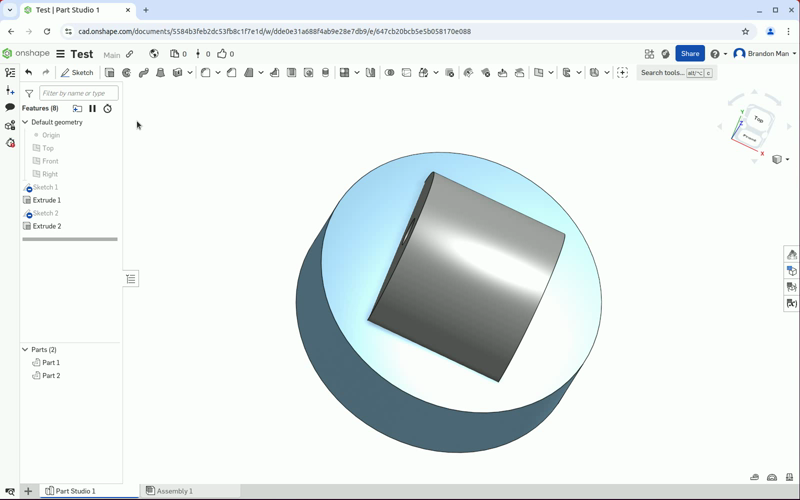
key(up, 2)
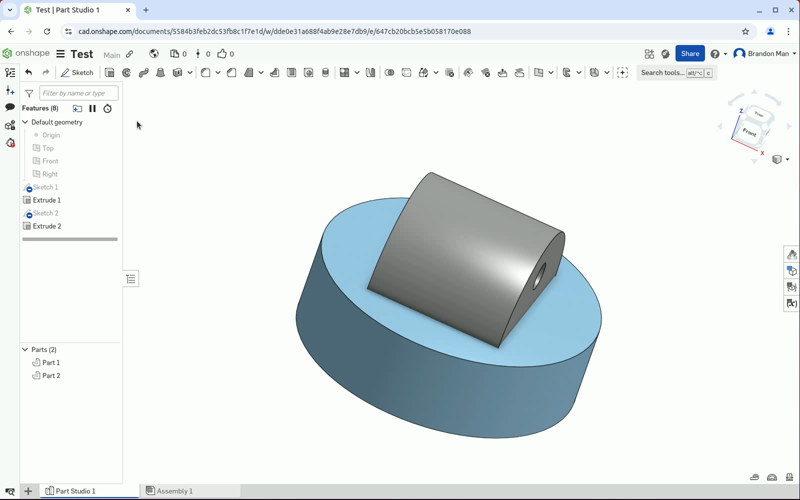
key(left, 2)
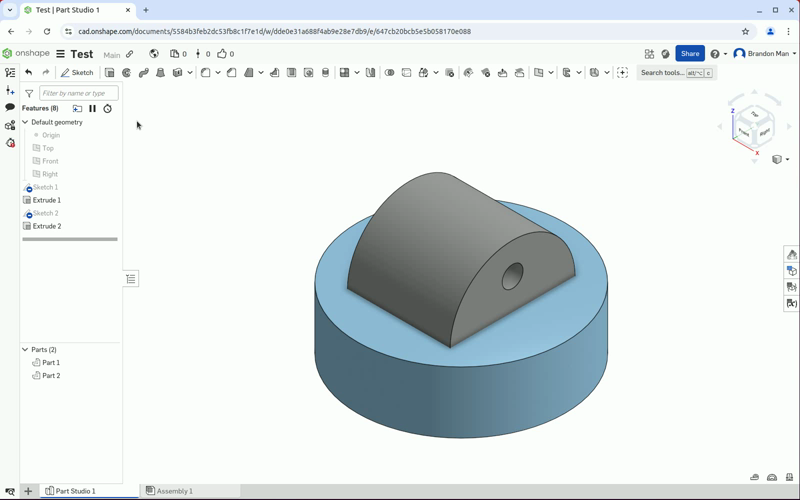
mouse_move(73, 189)
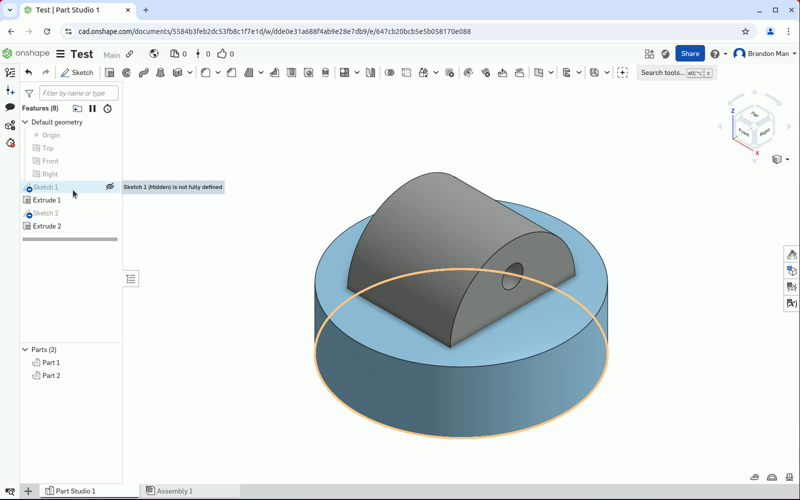
click(73, 189)